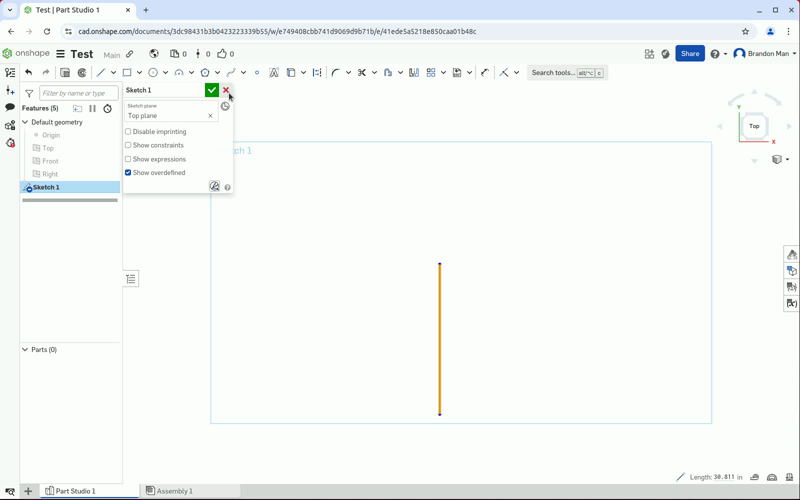
key(shift+h)
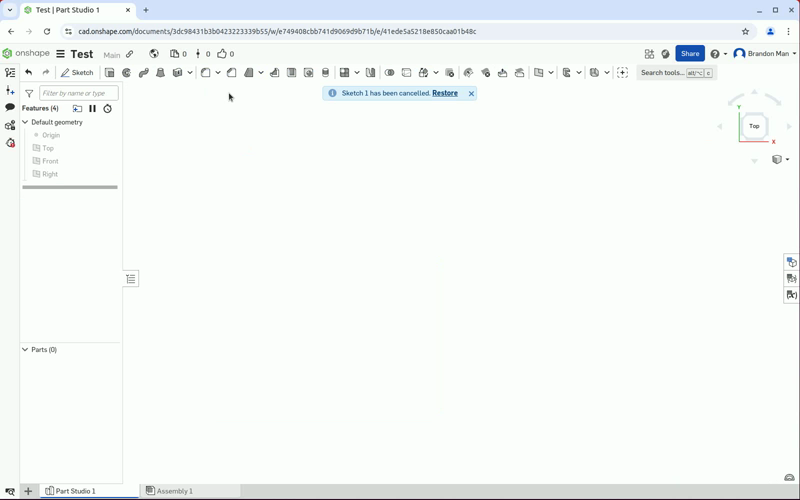
key(shift+s)
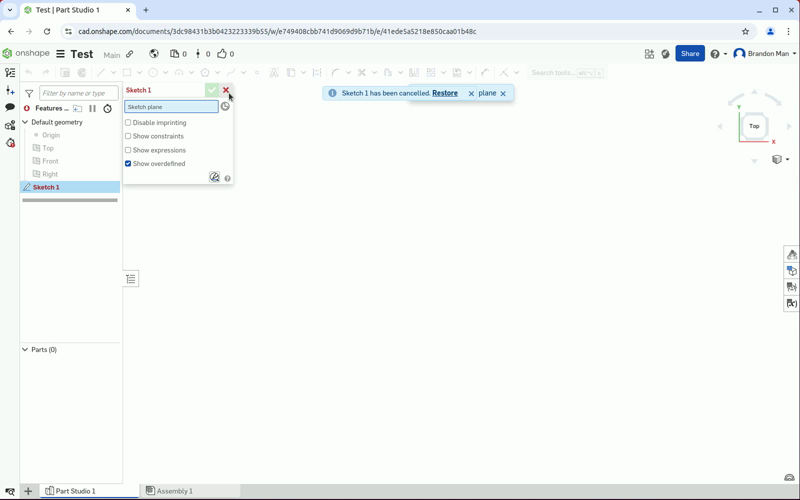
mouse_move(73, 150)
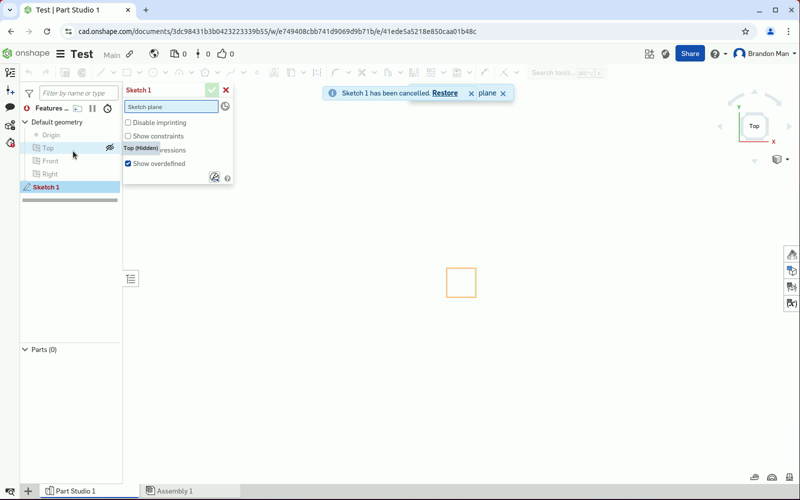
click(73, 150)
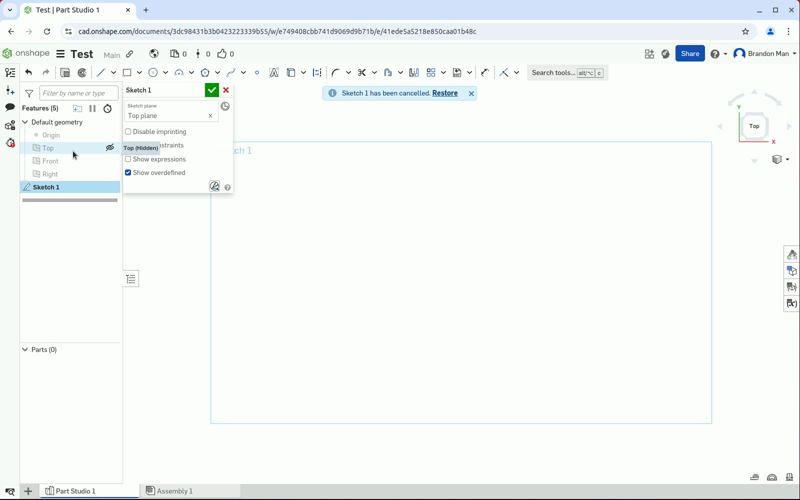
mouse_move(73, 352)
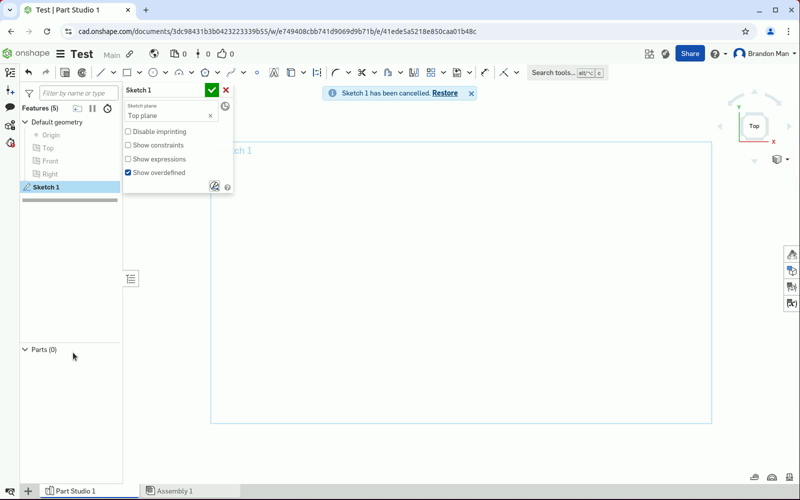
key(y)
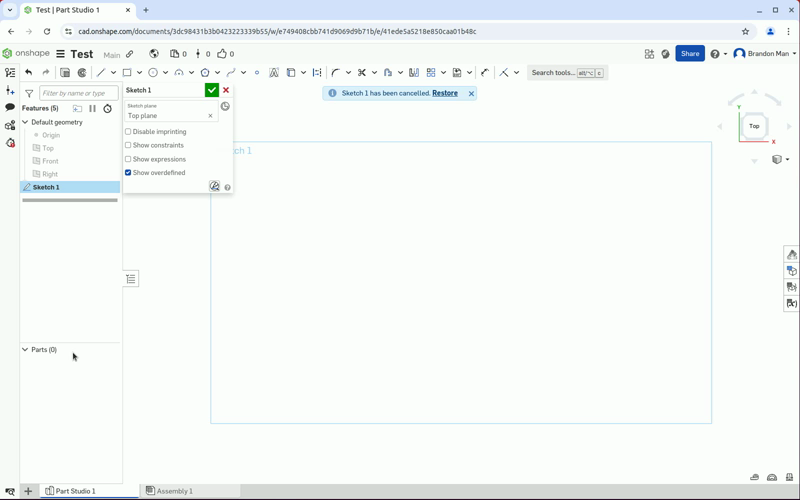
key(l)
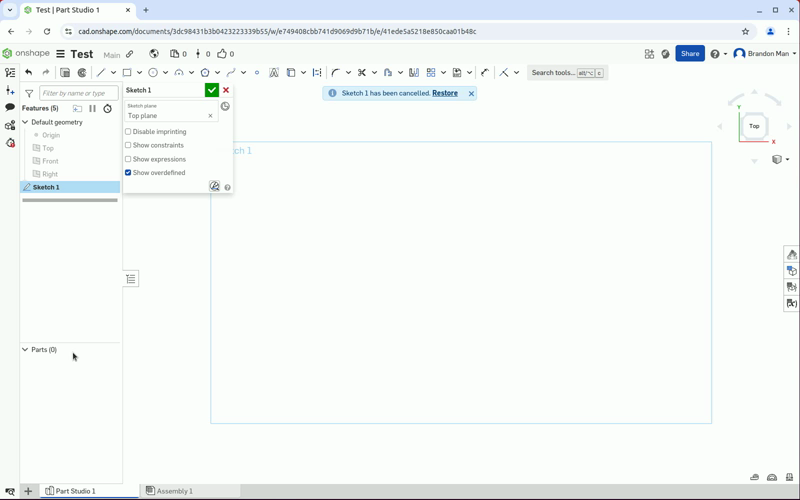
key_down(shift)
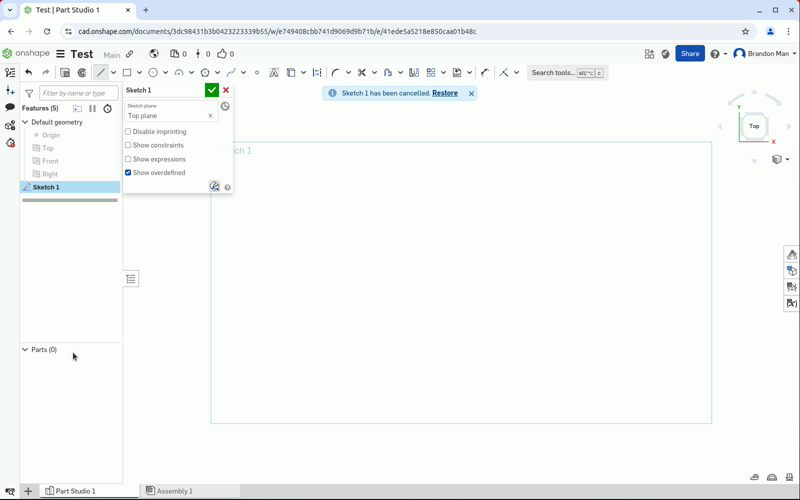
mouse_move(348, 360)
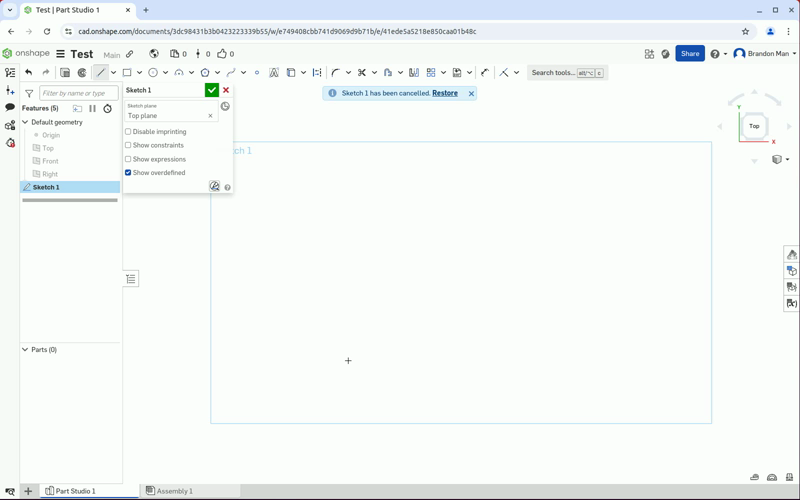
click(348, 360)
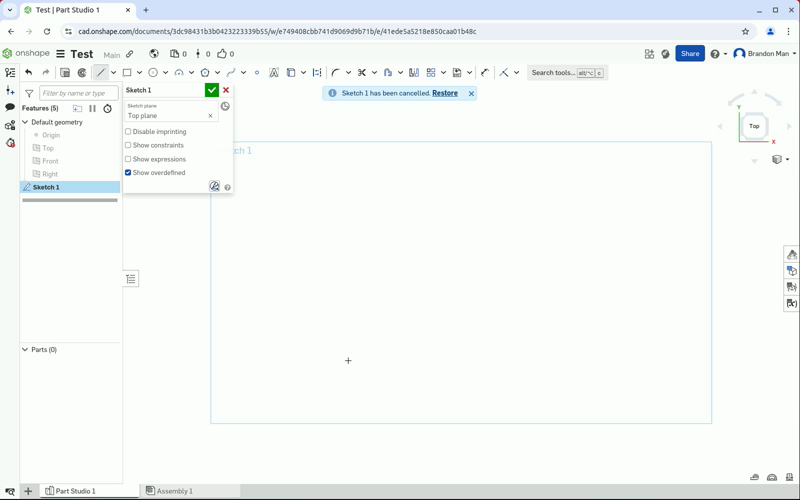
key_up(shift)
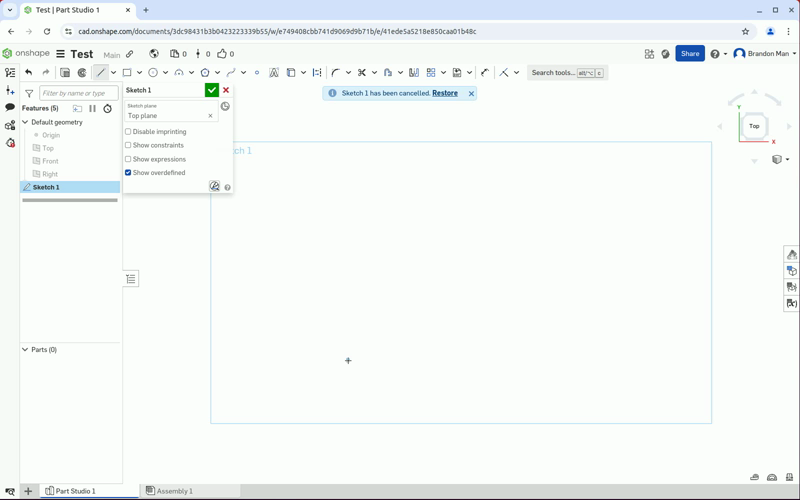
key_down(shift)
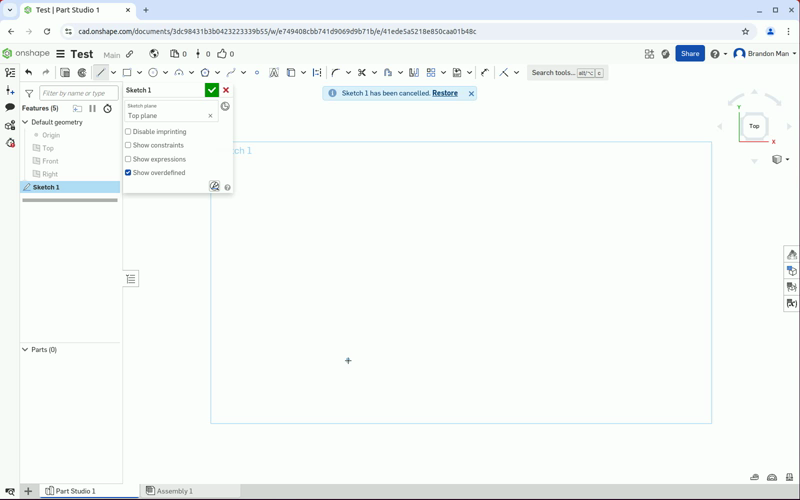
mouse_move(572, 360)
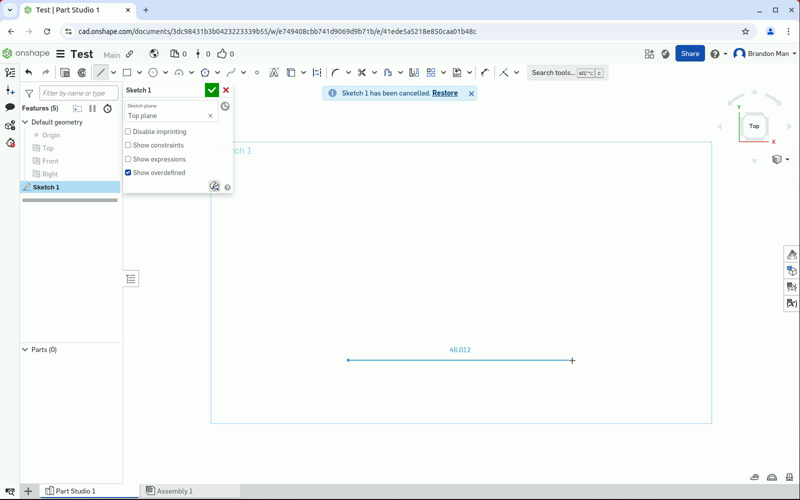
click(572, 360)
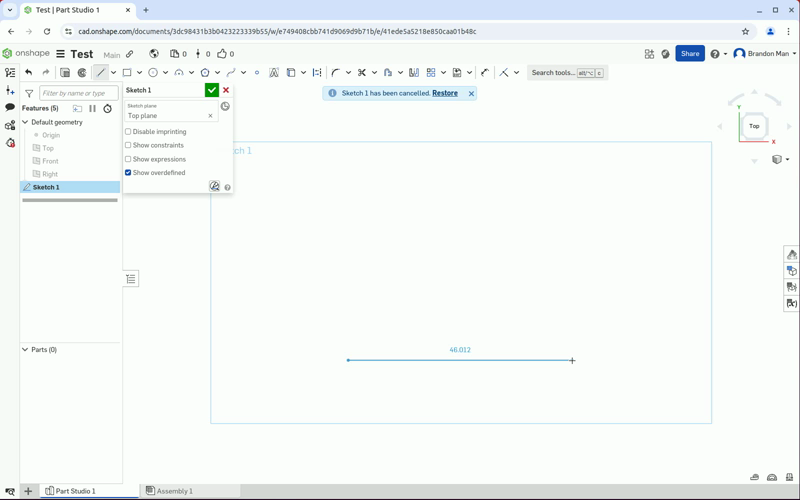
key_up(shift)
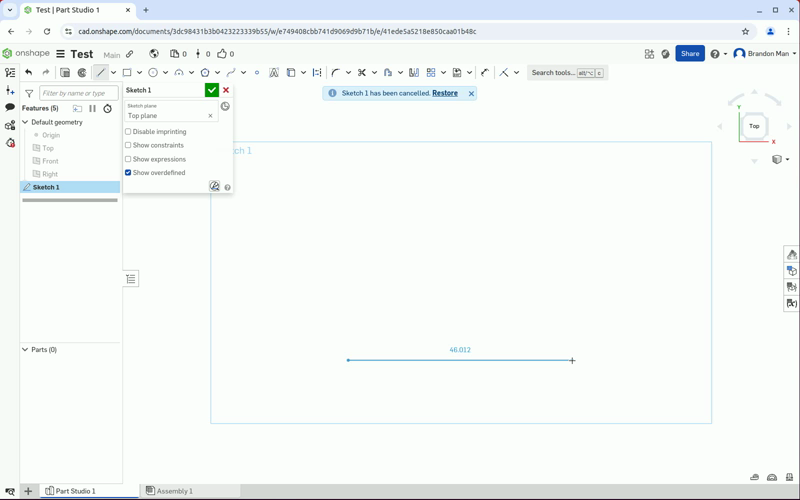
key_down(shift)
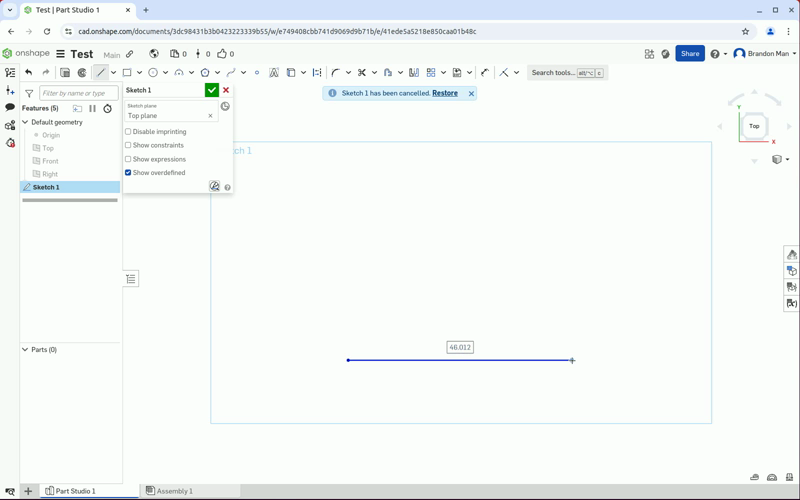
mouse_move(572, 207)
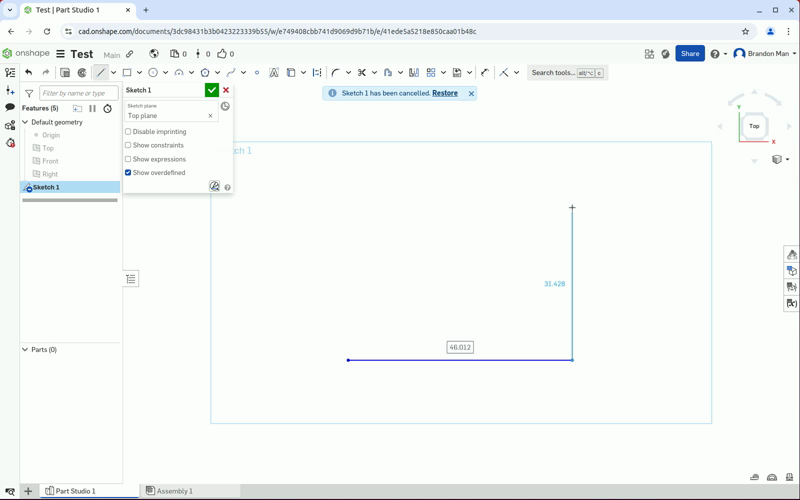
click(572, 207)
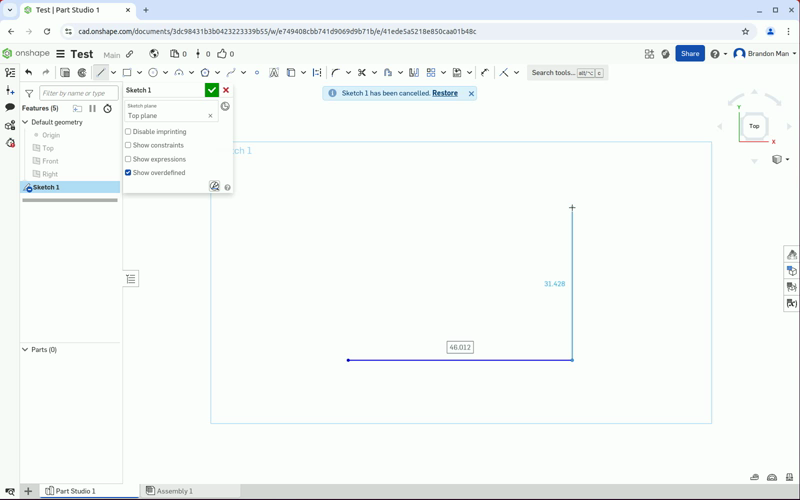
key_up(shift)
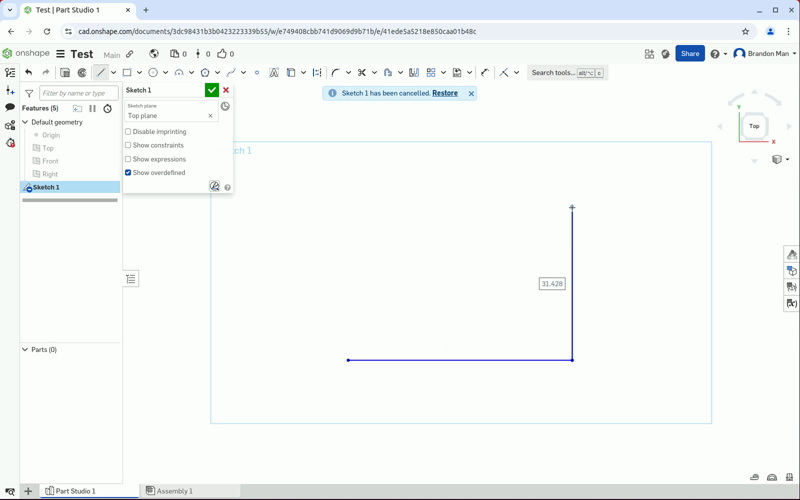
key_down(shift)
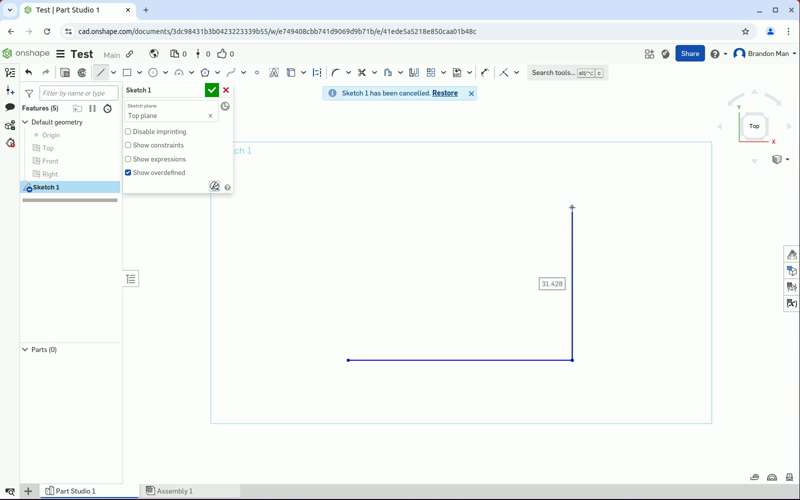
mouse_move(348, 207)
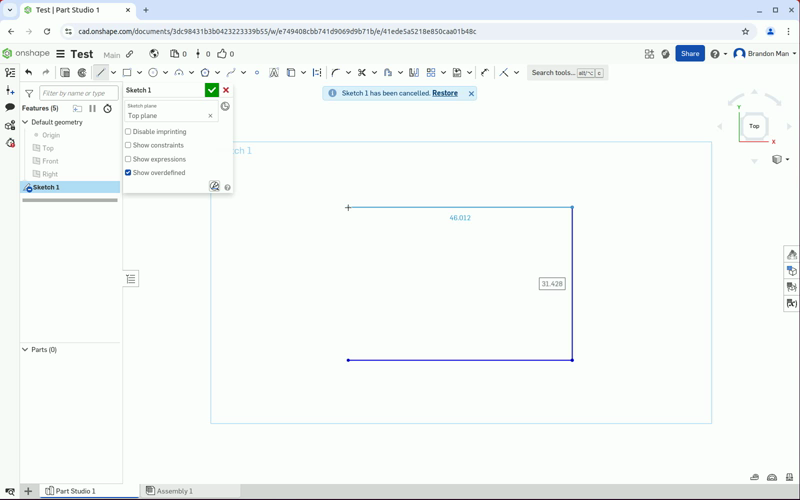
click(348, 207)
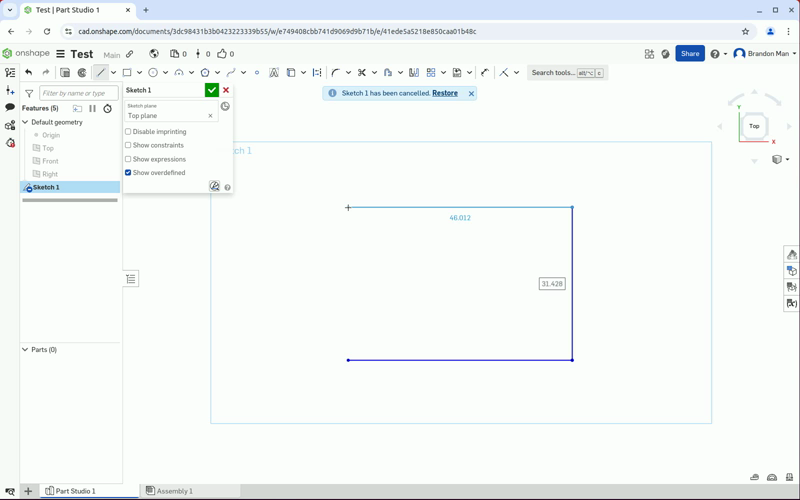
key_up(shift)
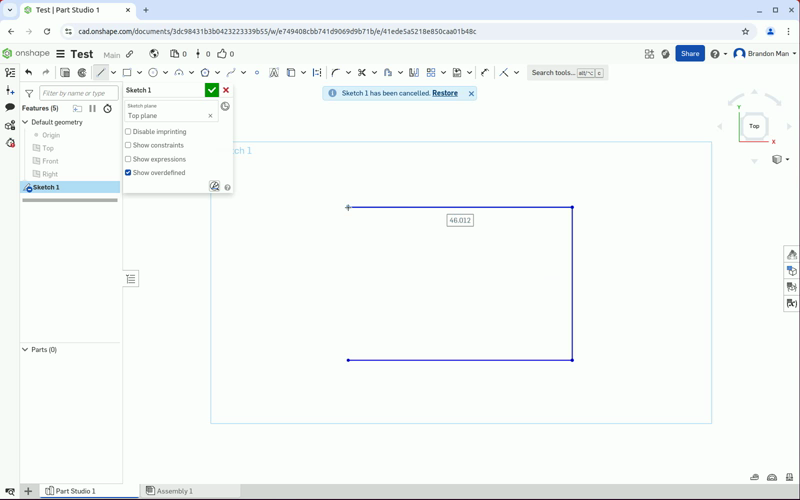
key_down(shift)
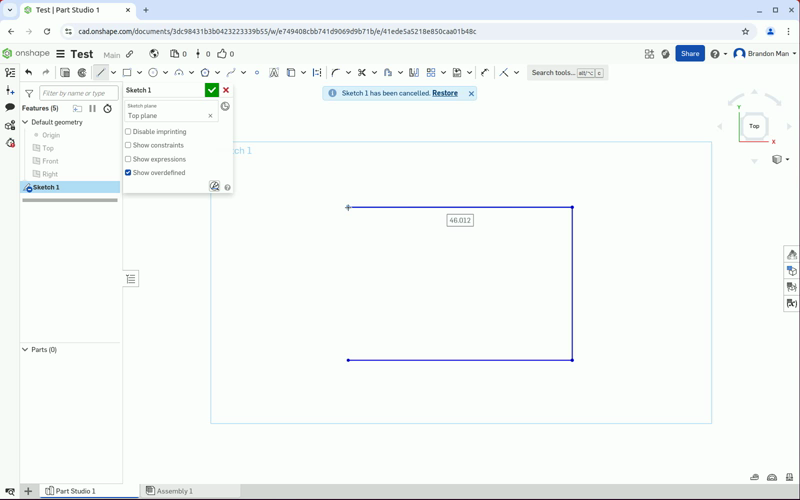
mouse_move(348, 360)
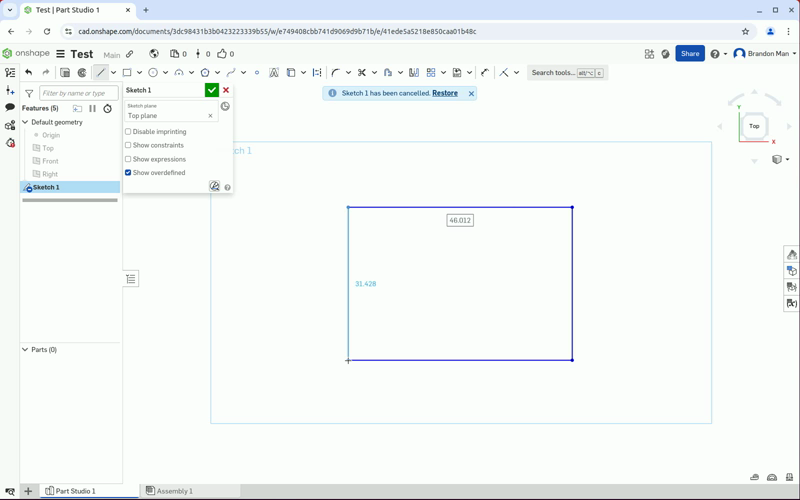
key_up(shift)
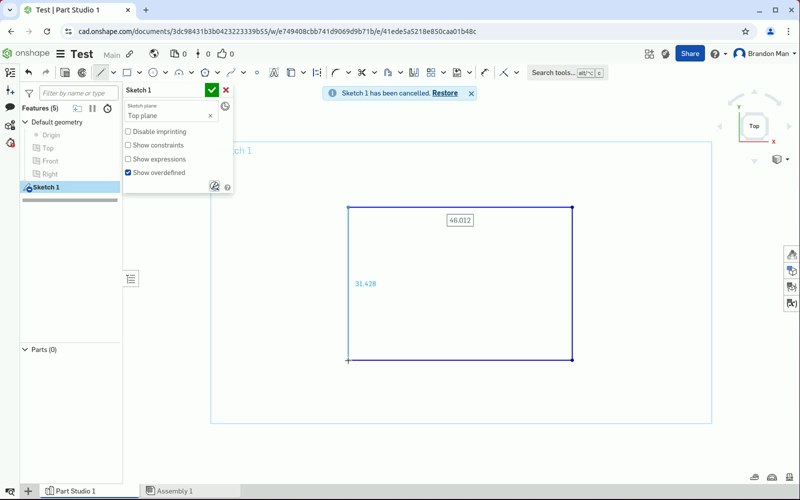
click(348, 360)
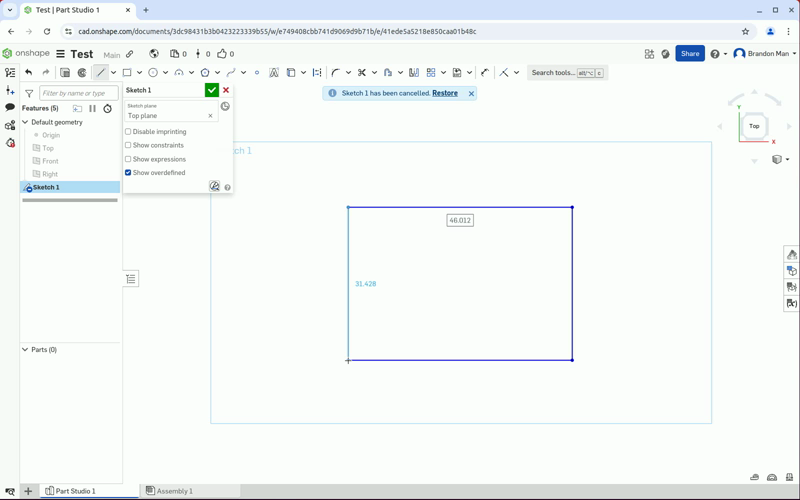
key(esc)
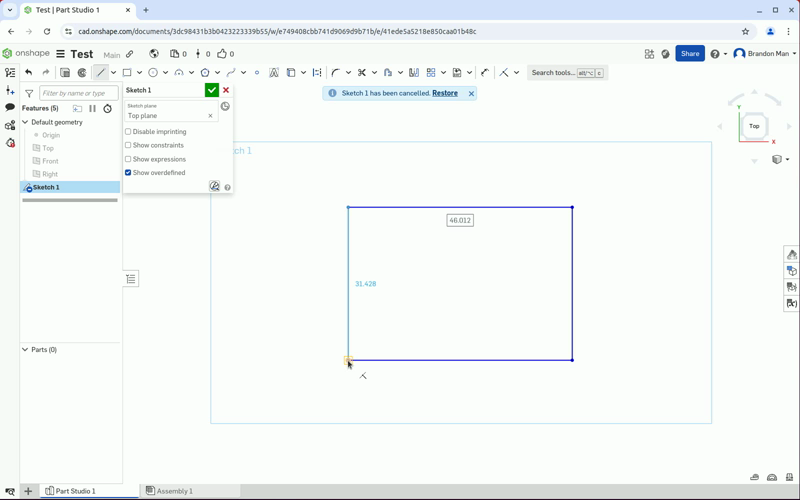
mouse_move(507, 276)
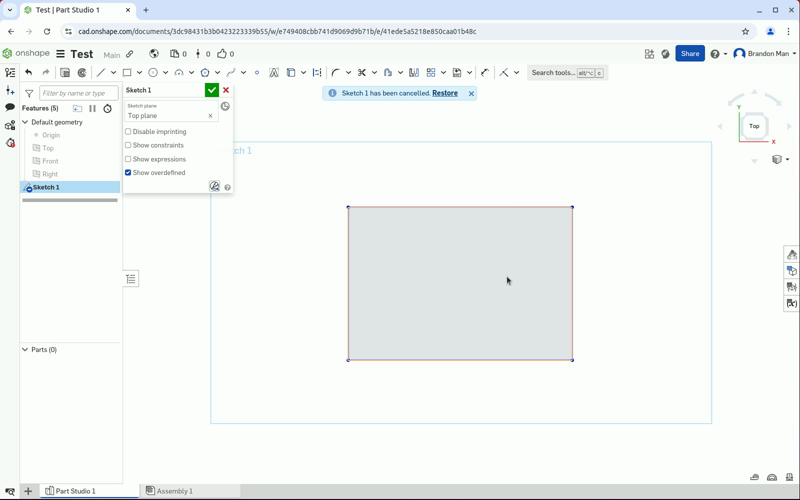
click(507, 276)
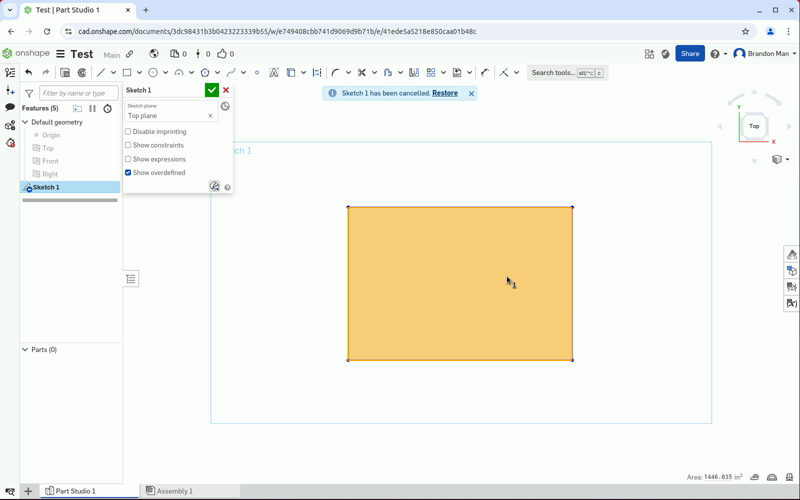
mouse_move(73, 352)
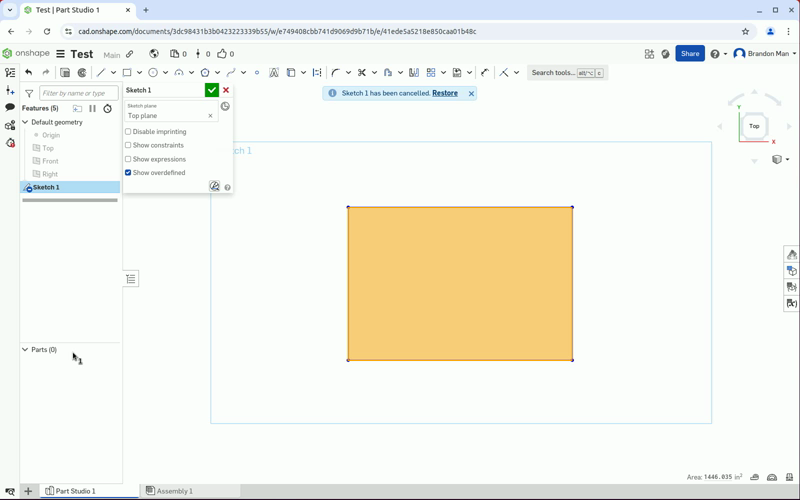
key(shift+y)
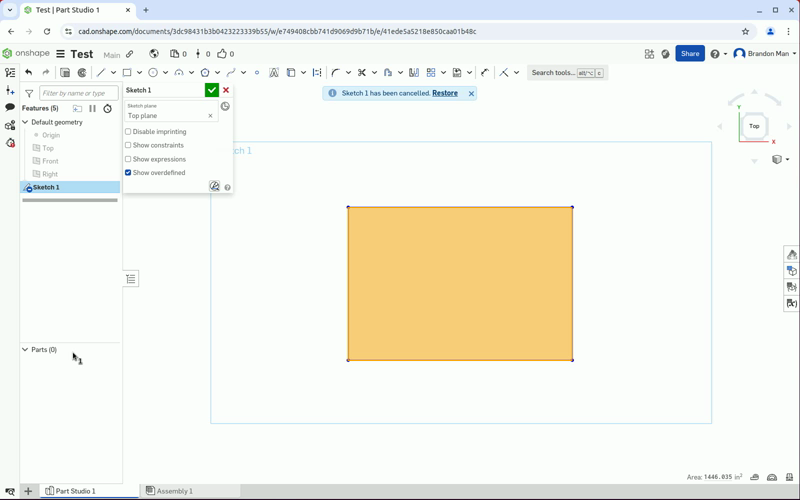
key(shift+e)
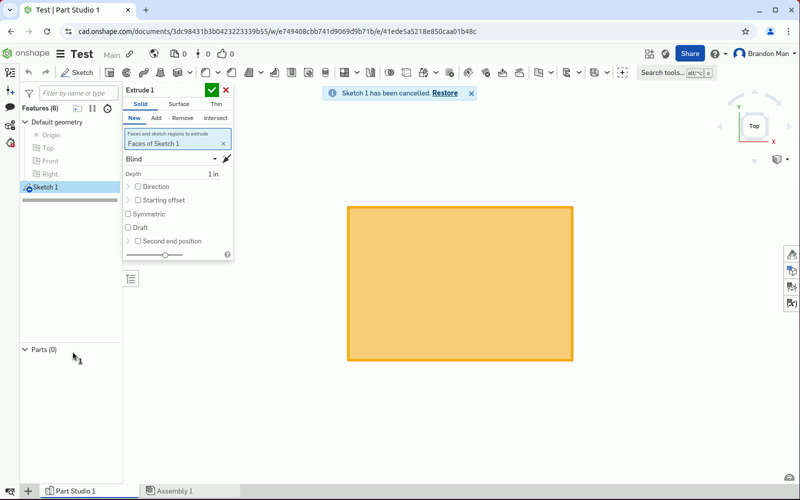
mouse_move(143, 106)
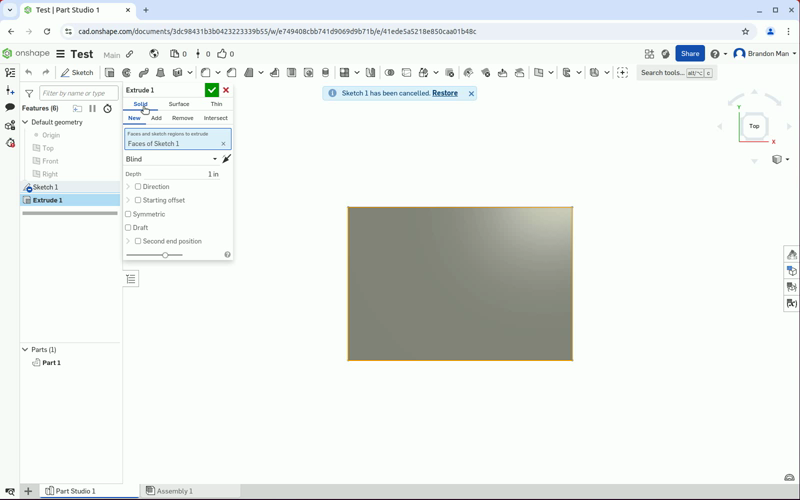
click(143, 106)
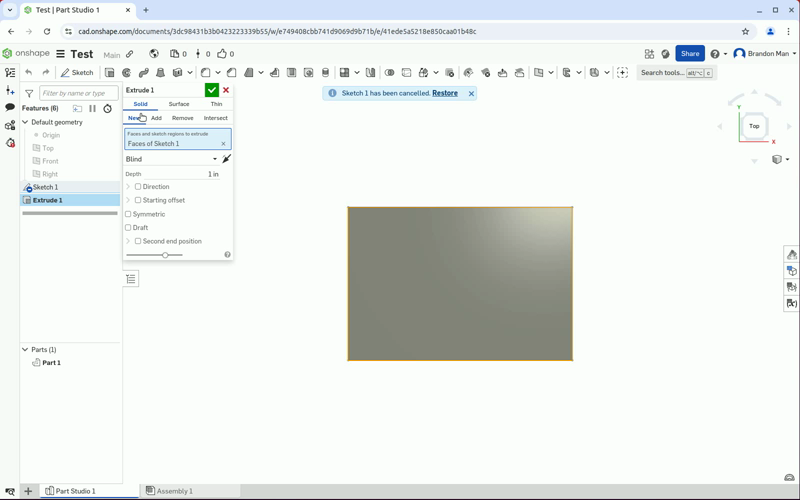
mouse_move(137, 120)
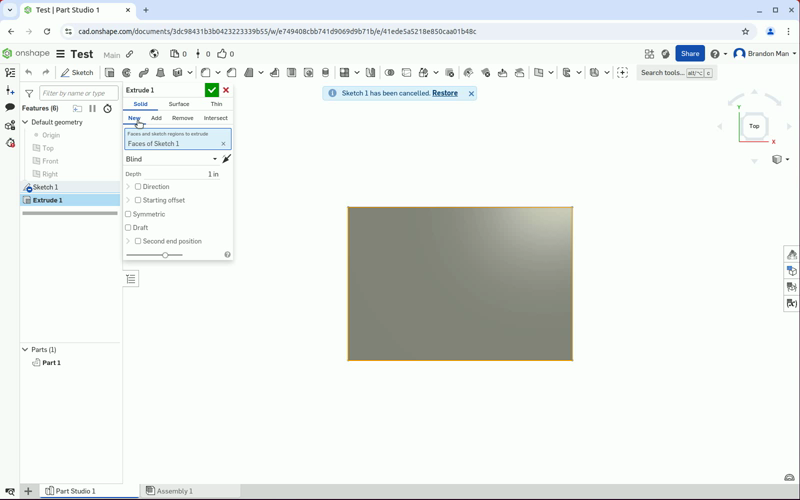
click(137, 120)
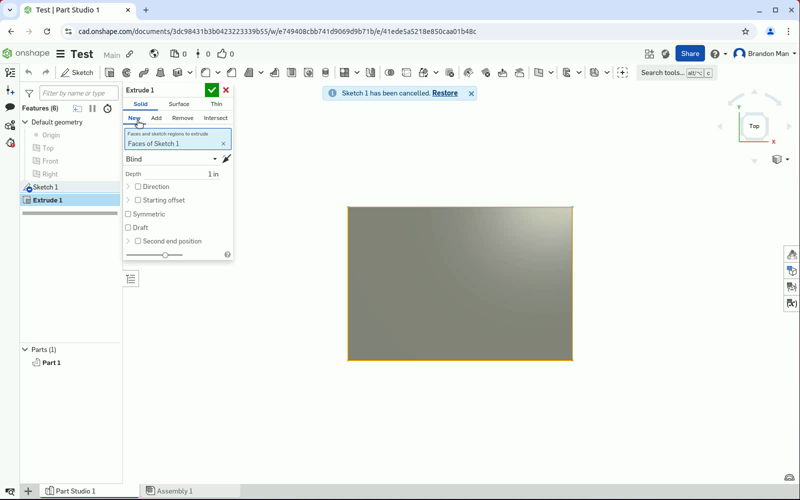
key(tab, 4)
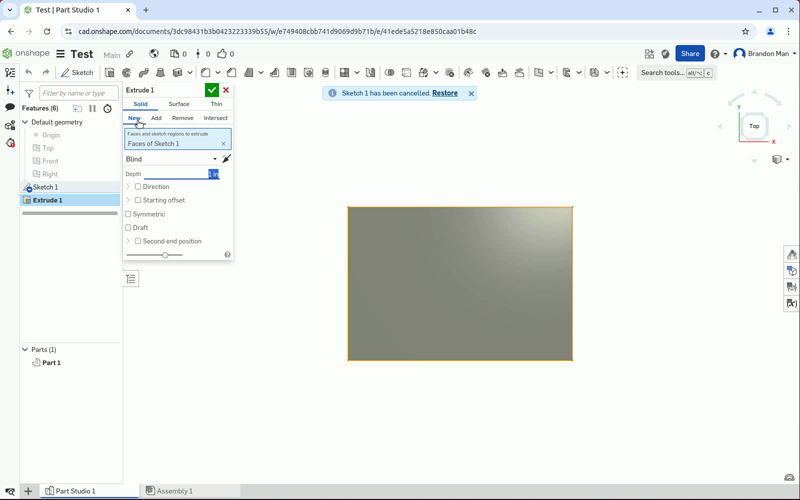
text(13.961)
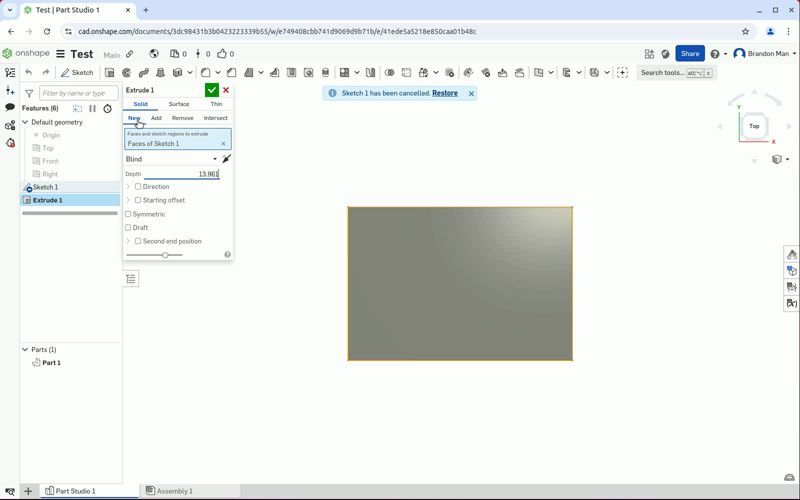
key(enter)
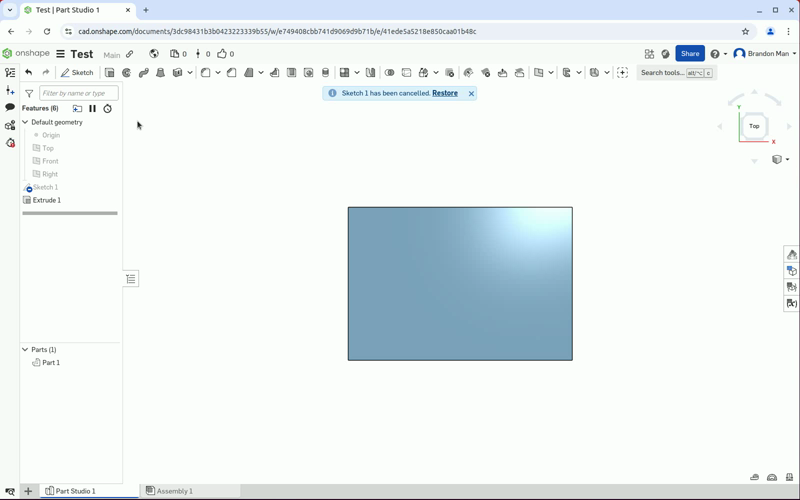
key(shift+h)
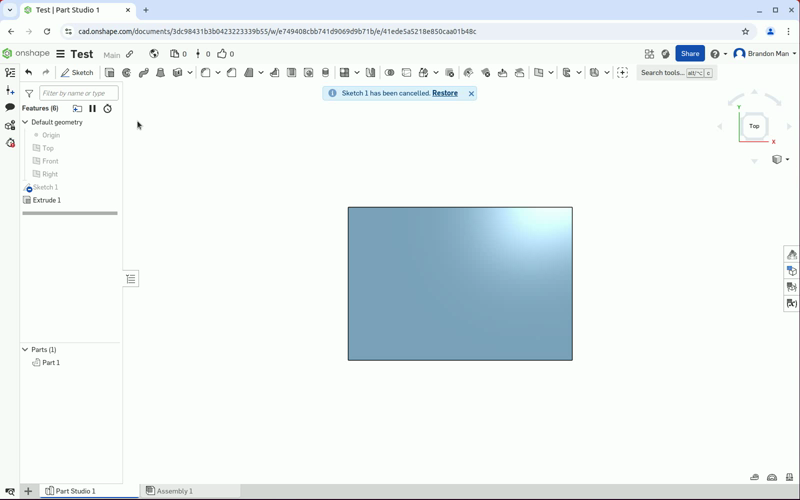
key(shift+h)
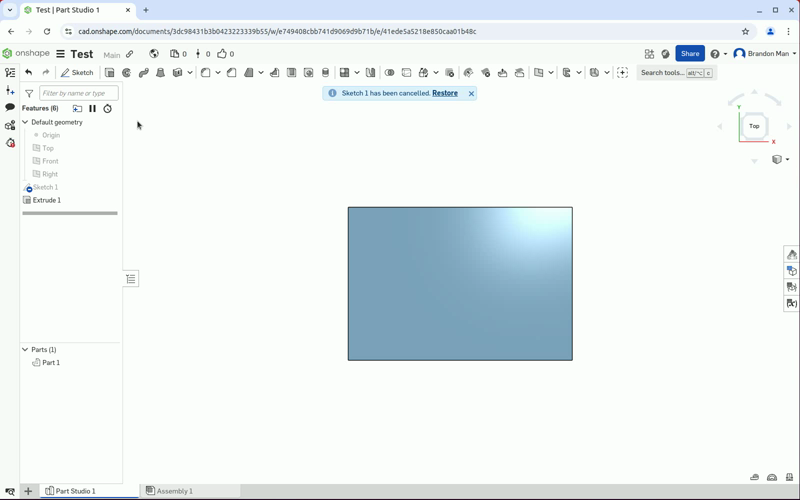
mouse_move(73, 189)
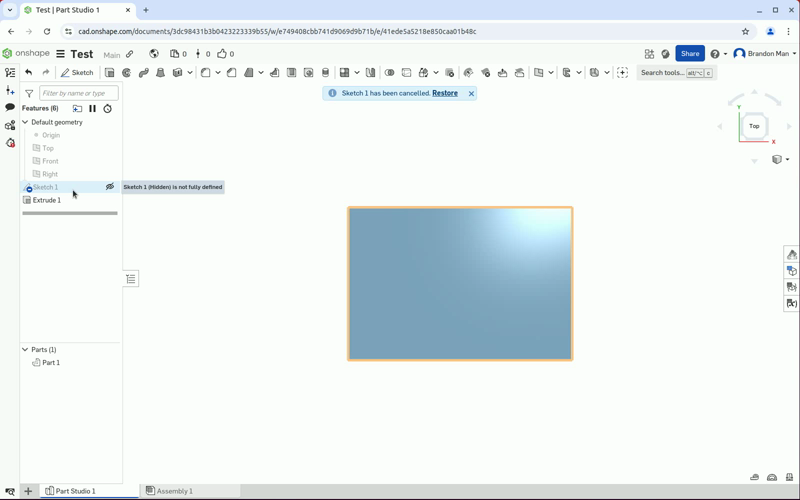
click(73, 189)
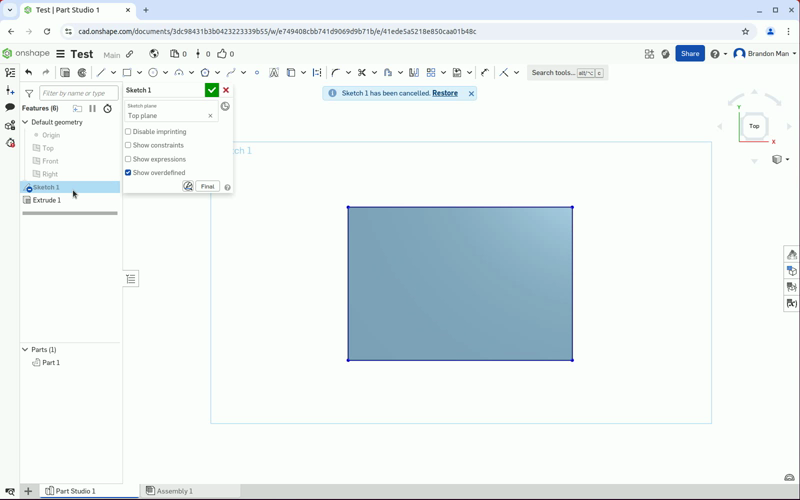
mouse_move(229, 92)
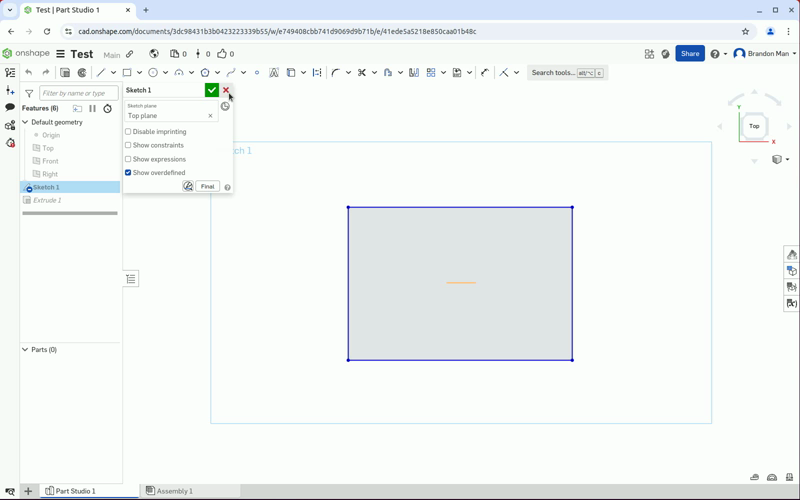
click(229, 92)
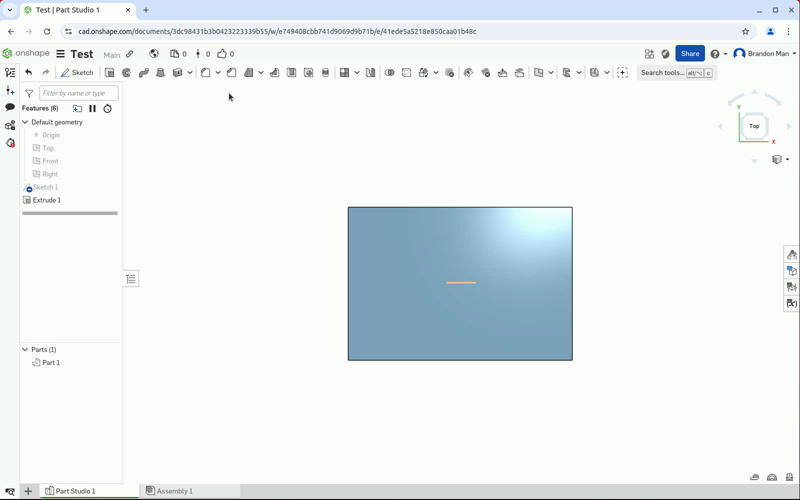
mouse_move(541, 75)
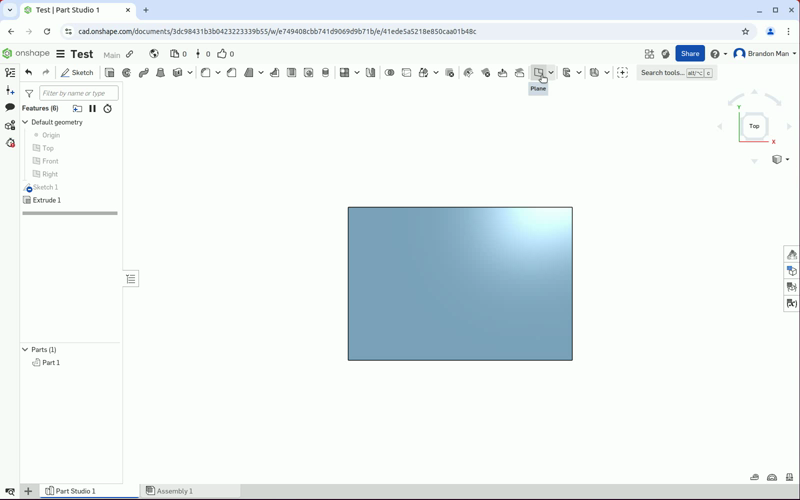
click(541, 75)
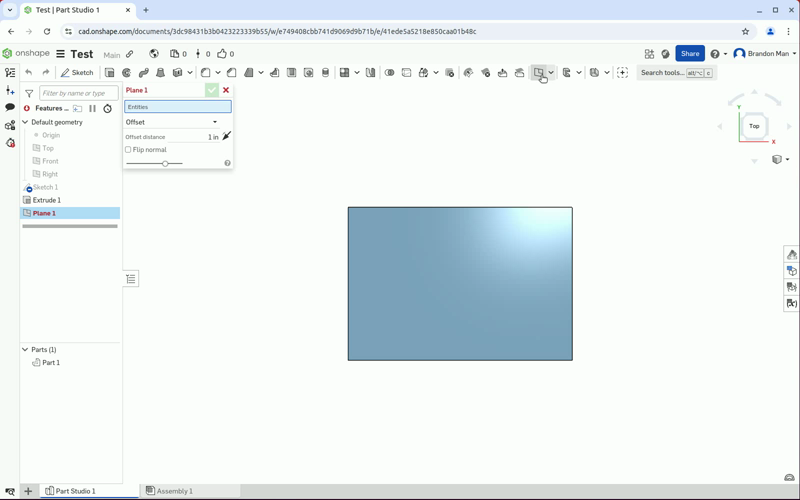
mouse_move(73, 150)
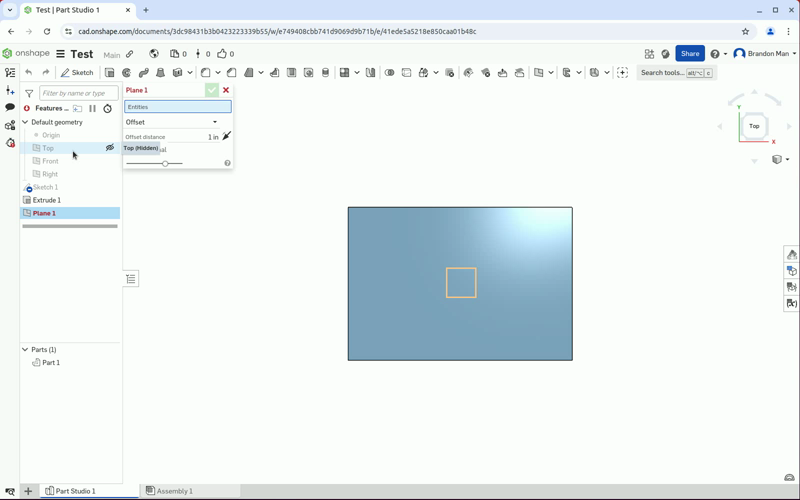
click(73, 150)
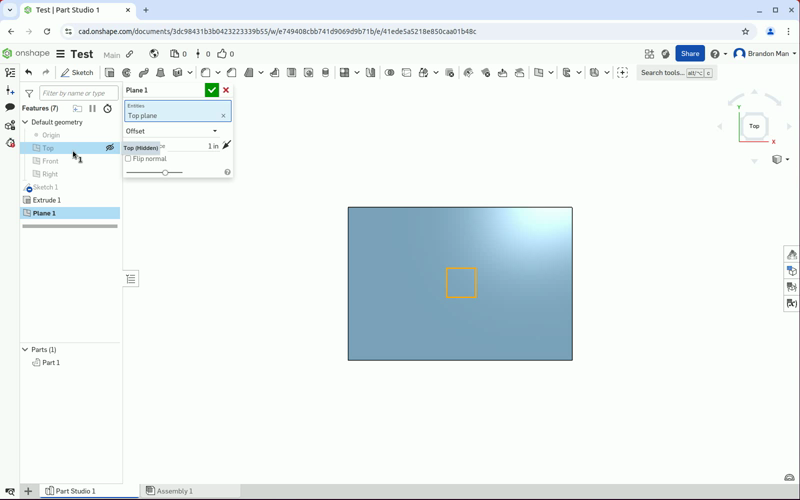
key(tab, 2)
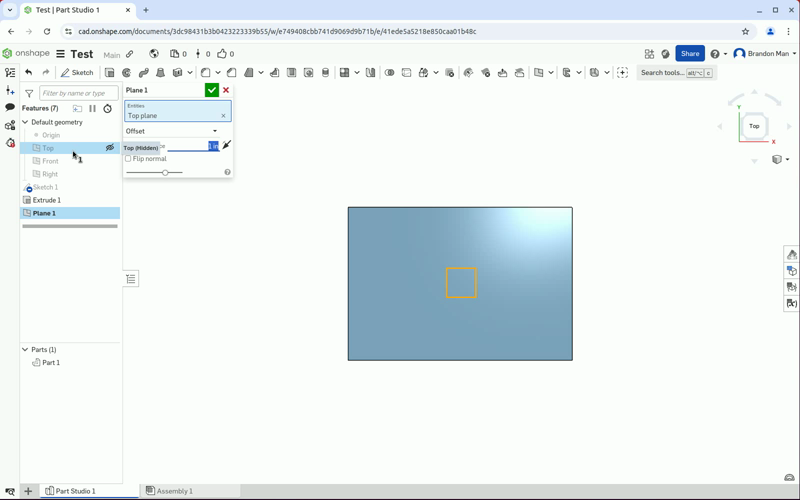
text(13.957)
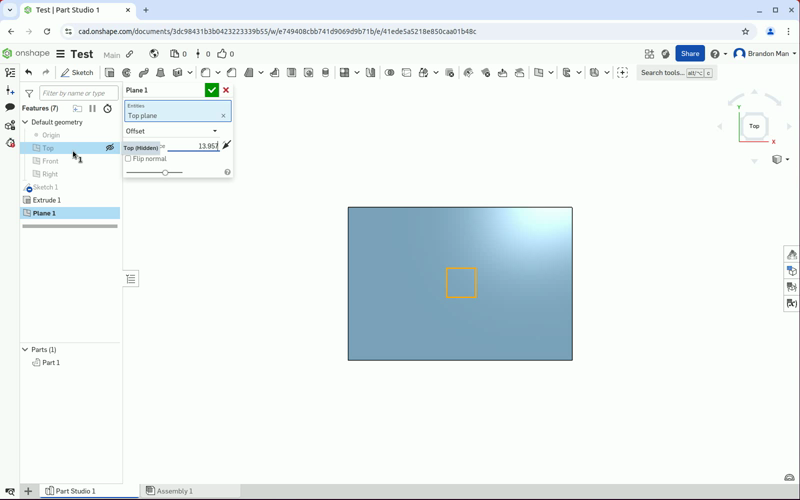
key(enter, 2)
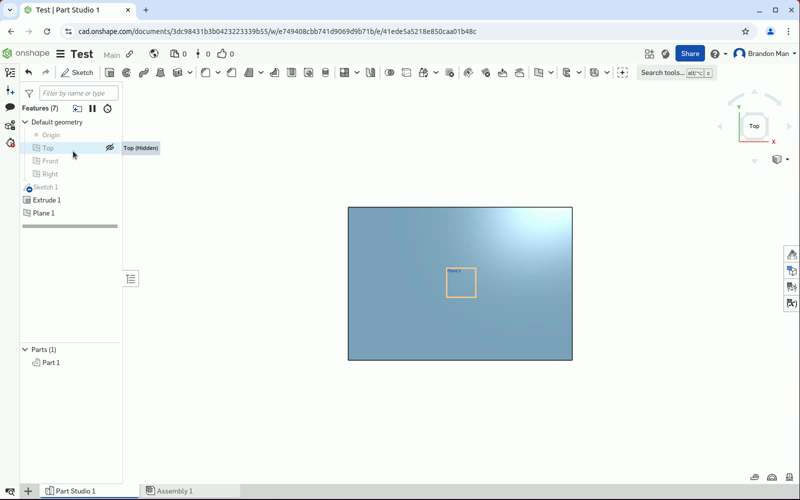
key(shift+s)
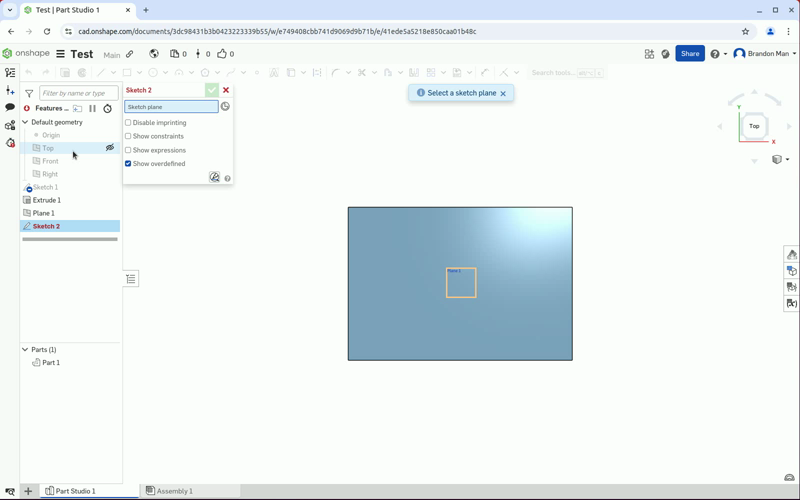
mouse_move(73, 215)
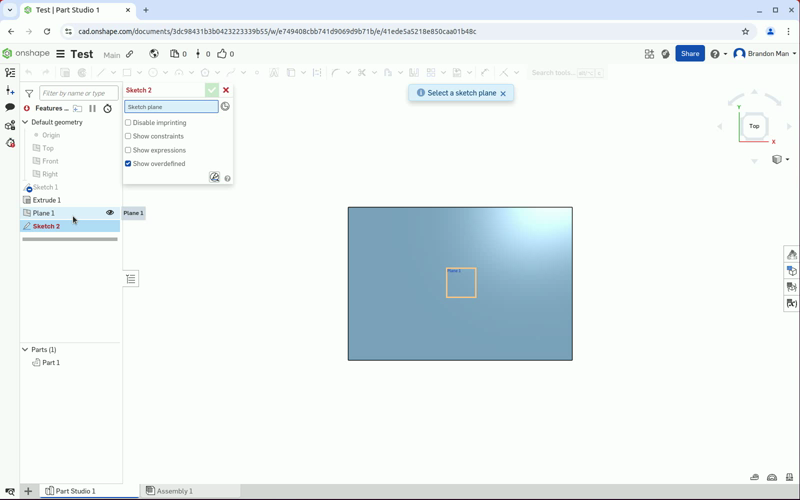
click(73, 215)
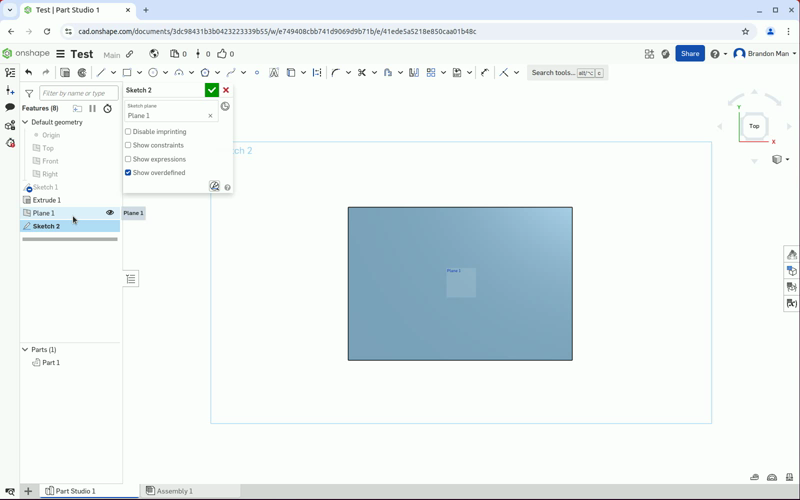
mouse_move(73, 352)
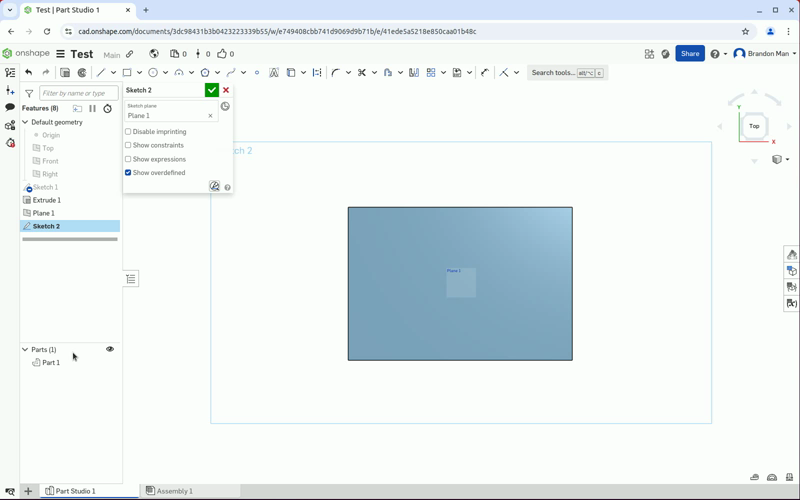
key(y)
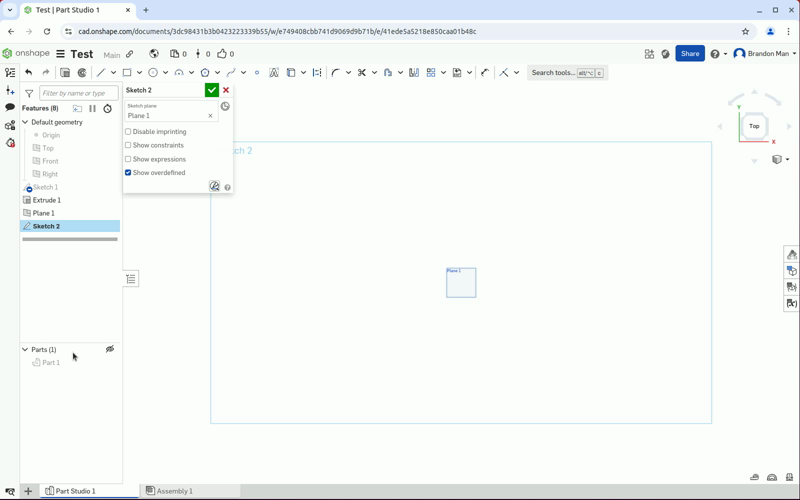
key(l)
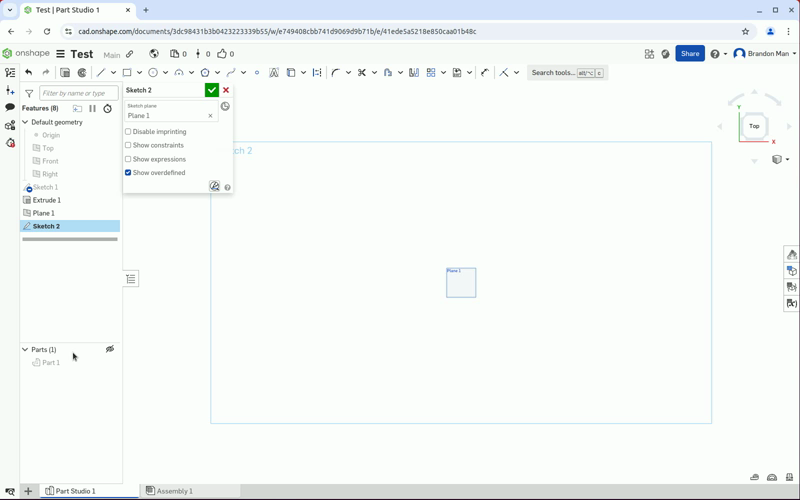
key_down(shift)
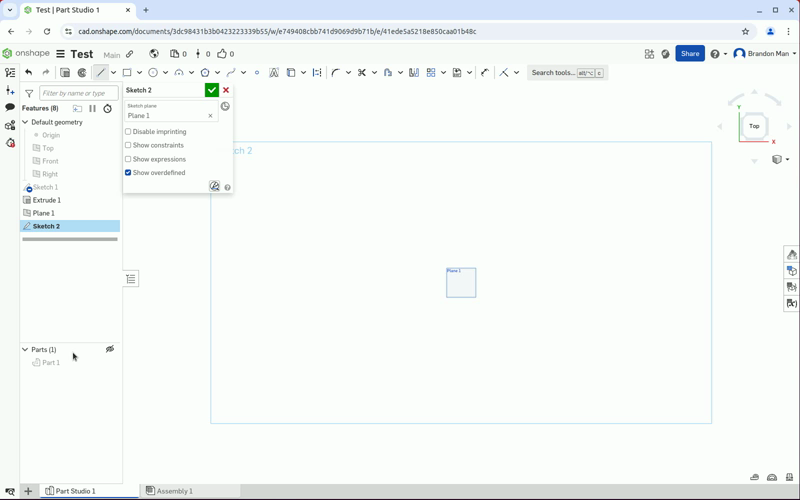
mouse_move(359, 348)
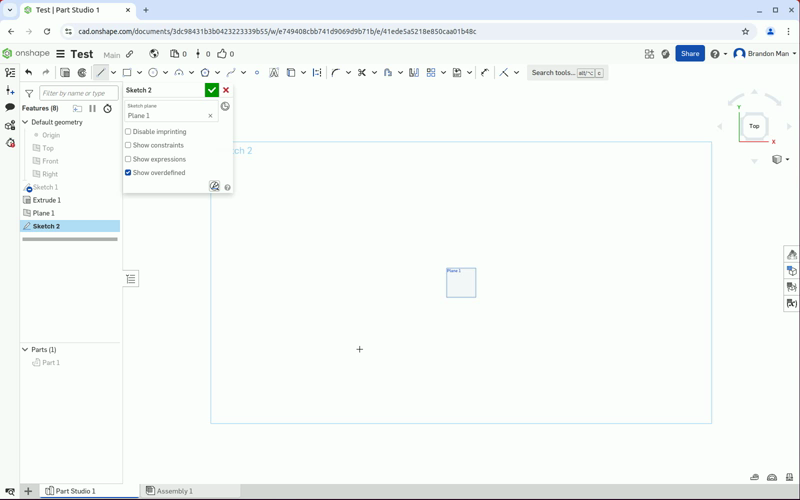
click(359, 348)
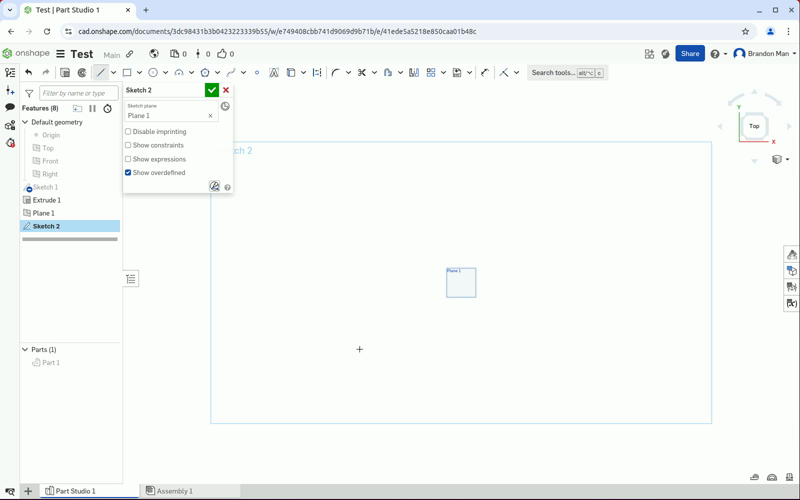
key_up(shift)
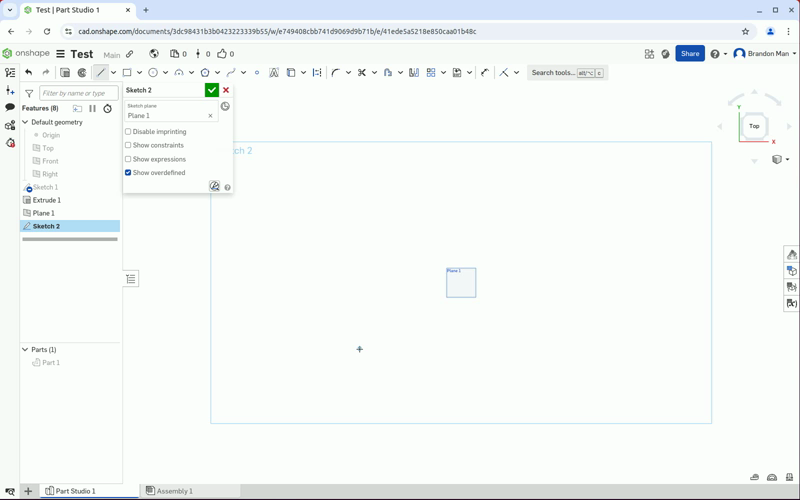
key_down(shift)
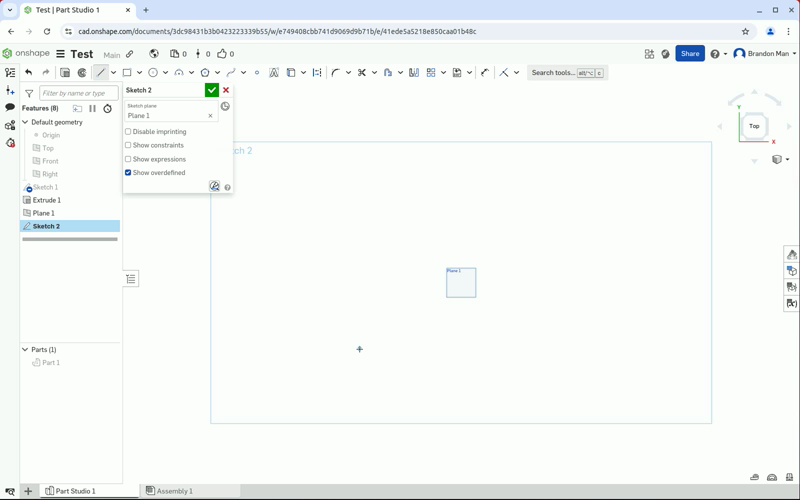
mouse_move(561, 348)
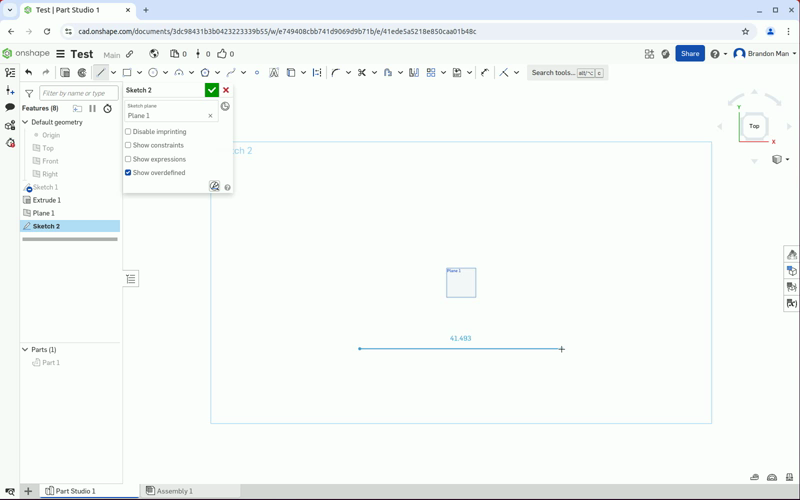
click(561, 348)
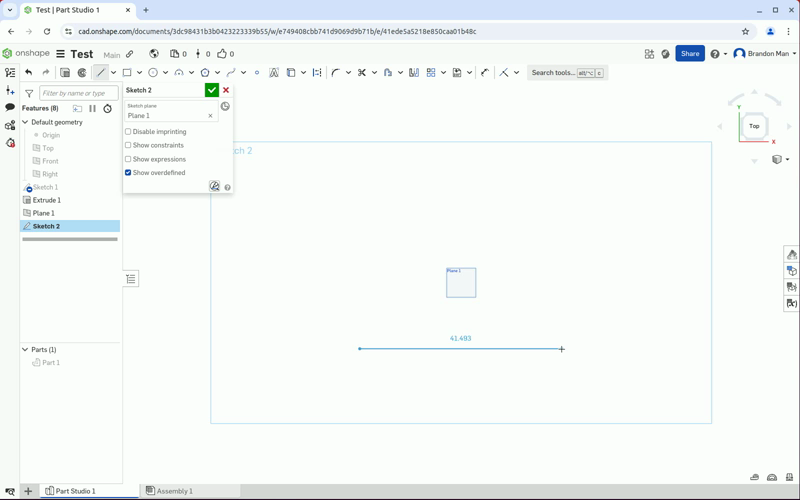
key_up(shift)
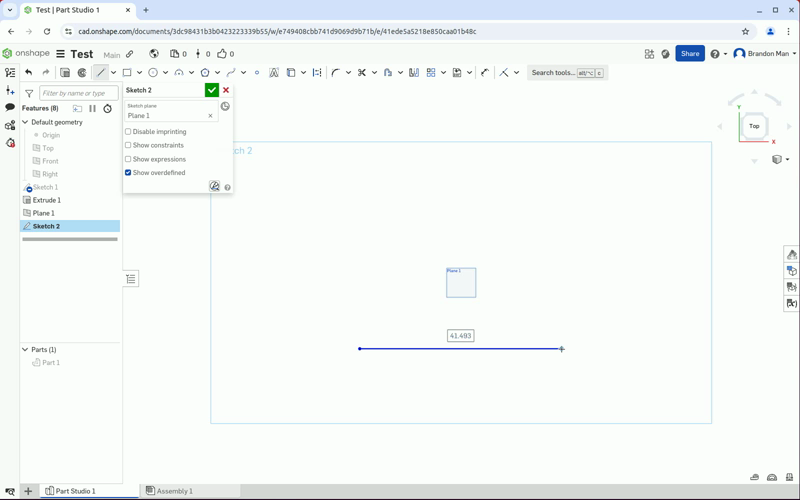
key_down(shift)
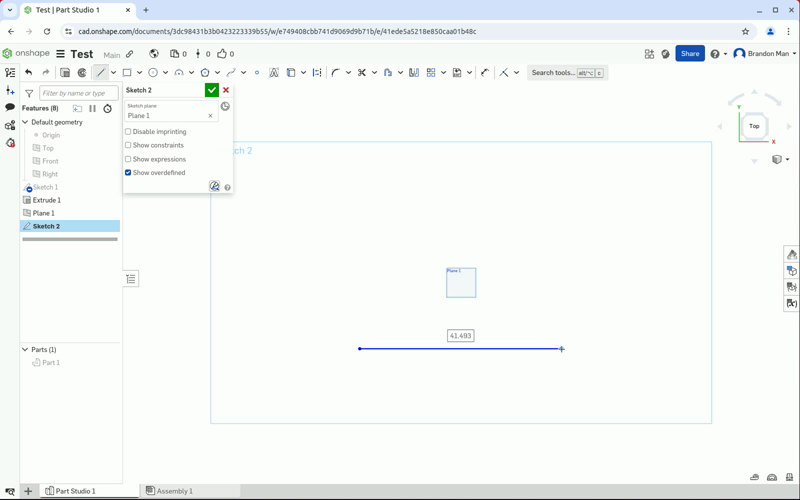
mouse_move(561, 216)
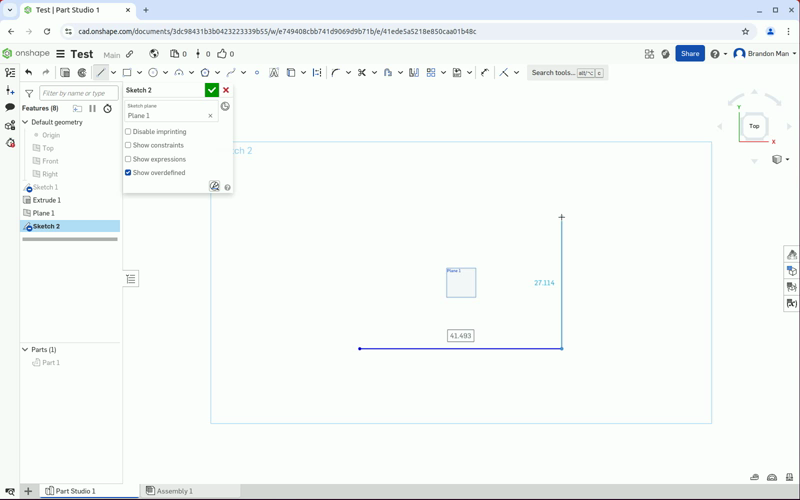
click(561, 216)
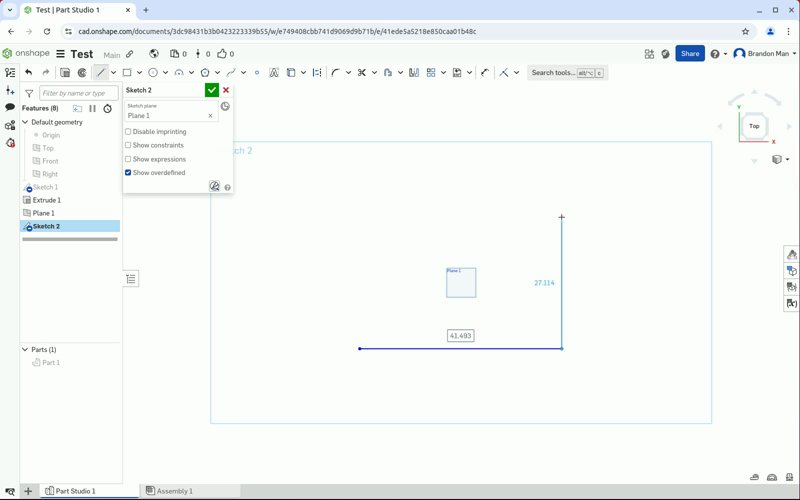
key_up(shift)
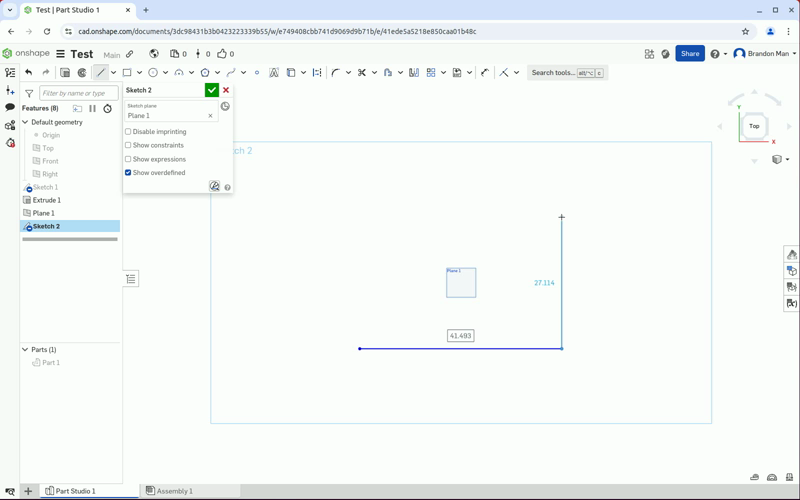
key_down(shift)
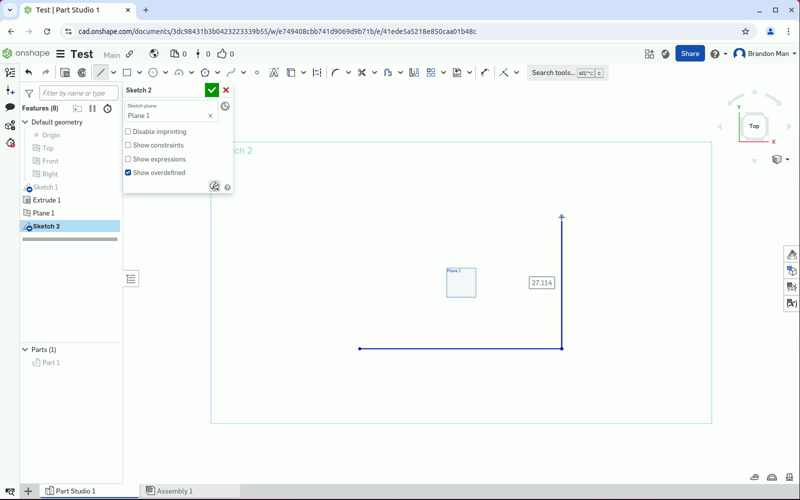
mouse_move(359, 216)
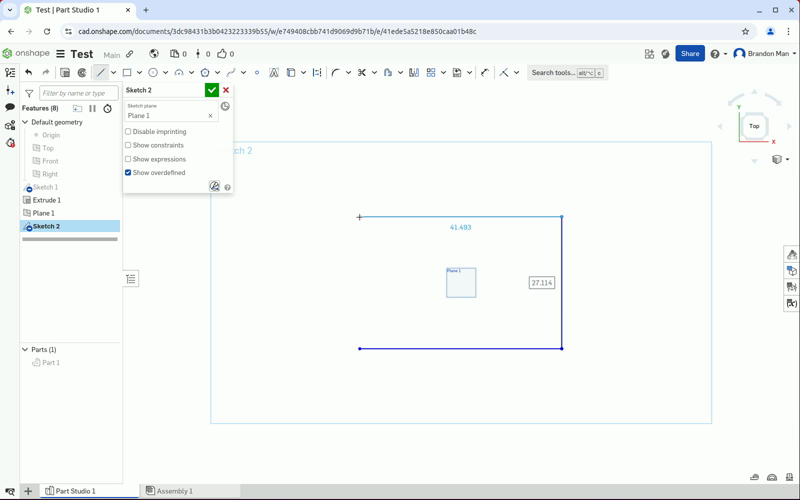
click(359, 216)
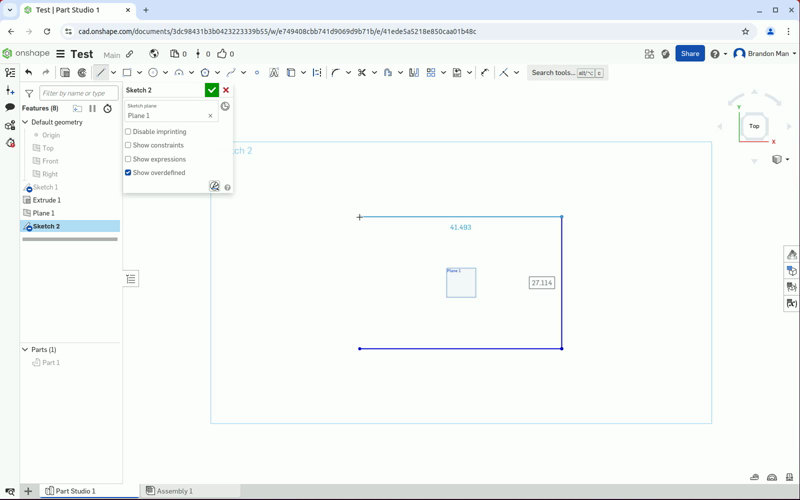
key_up(shift)
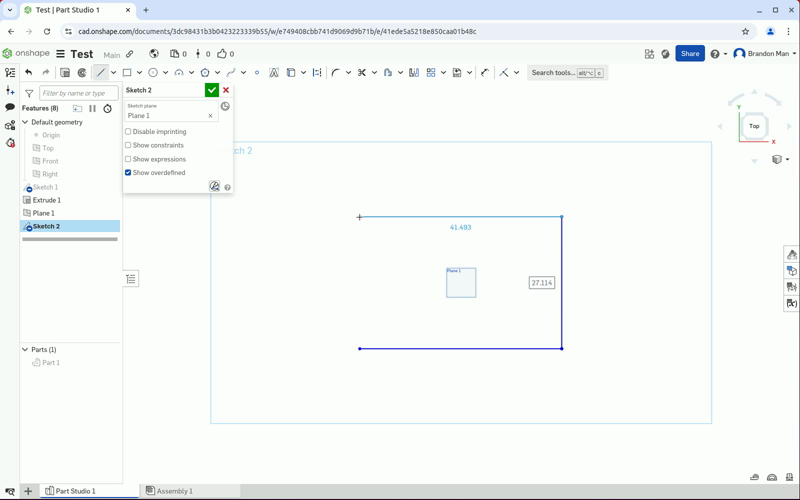
key_down(shift)
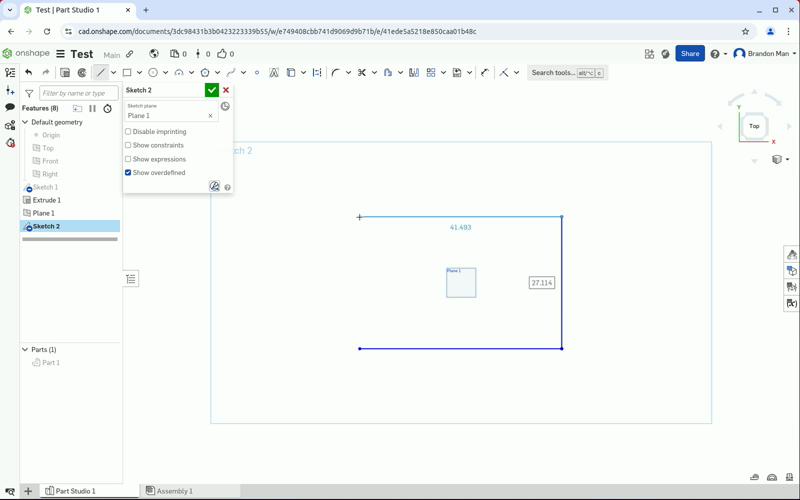
mouse_move(359, 348)
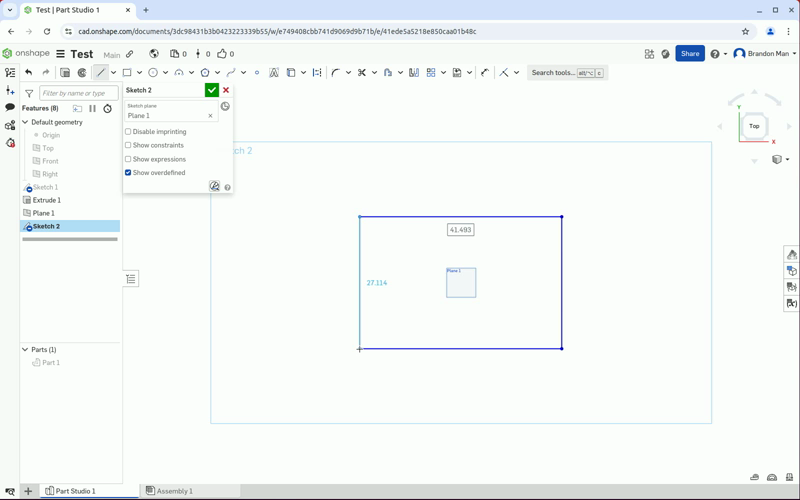
key_up(shift)
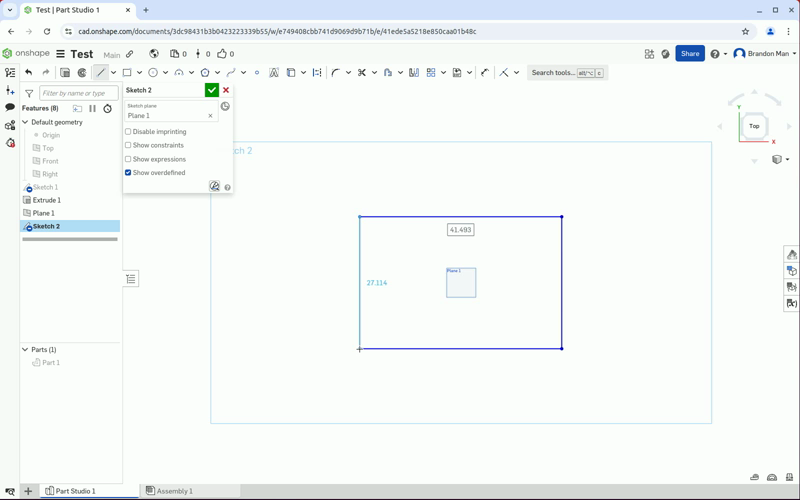
click(359, 348)
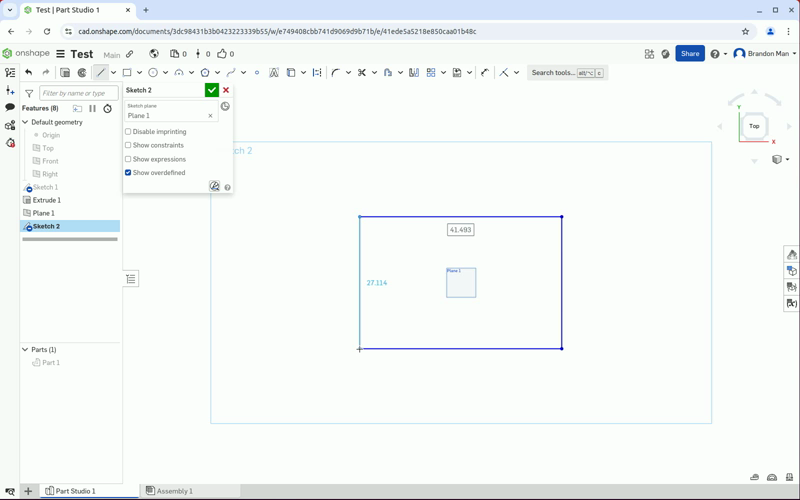
key(esc)
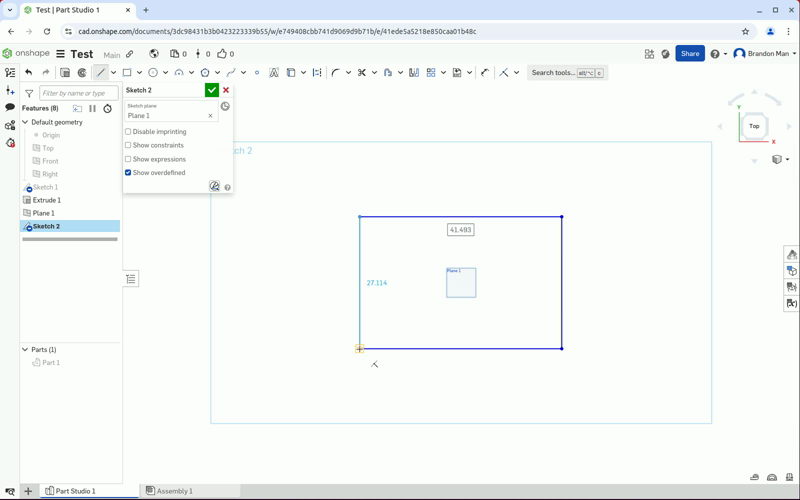
mouse_move(435, 251)
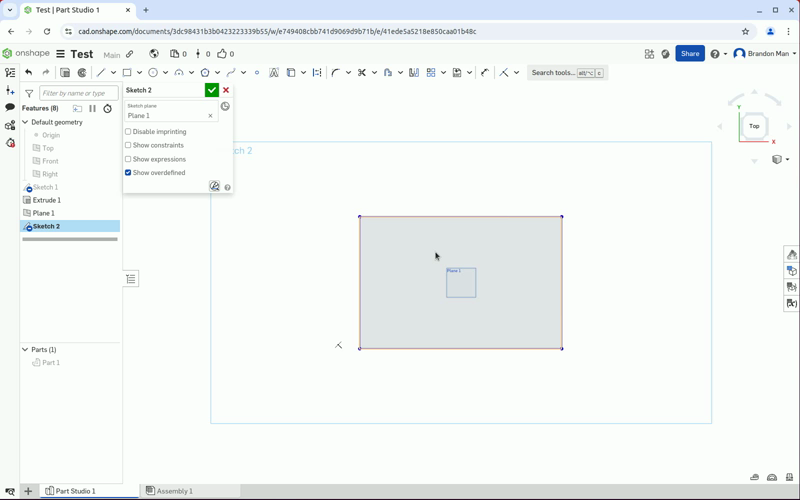
click(435, 251)
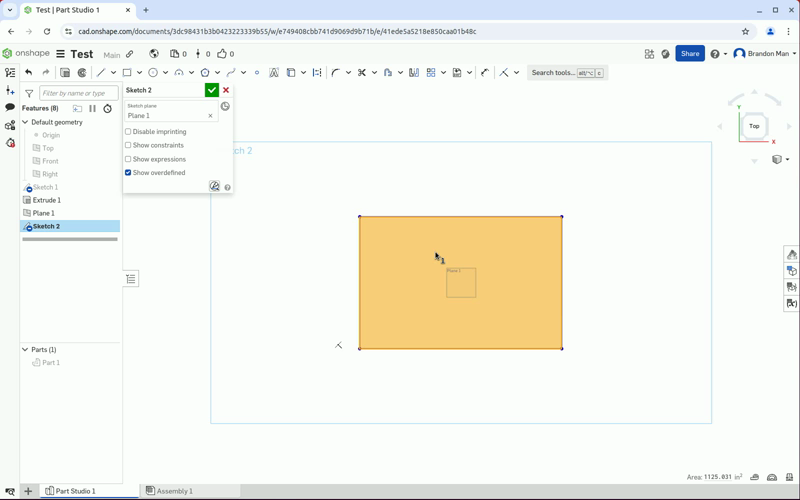
mouse_move(73, 352)
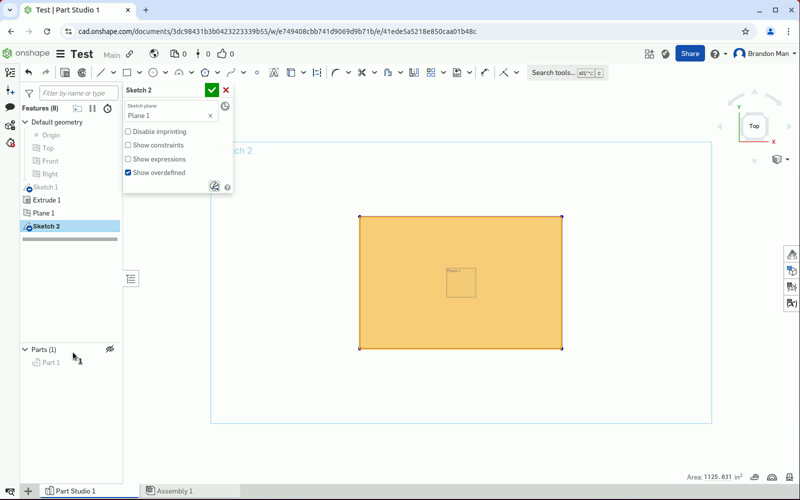
key(shift+y)
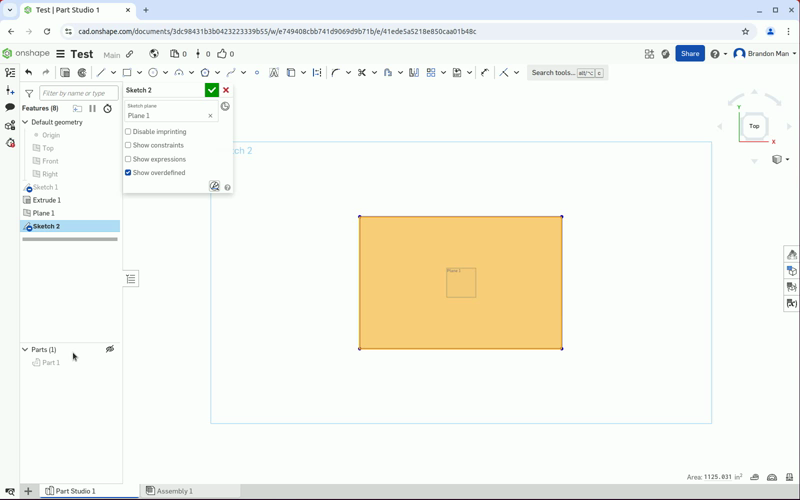
key(shift+e)
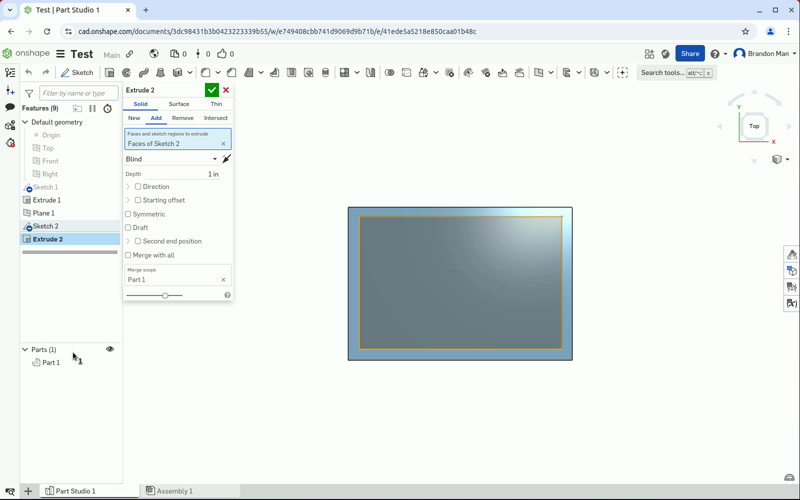
mouse_move(143, 106)
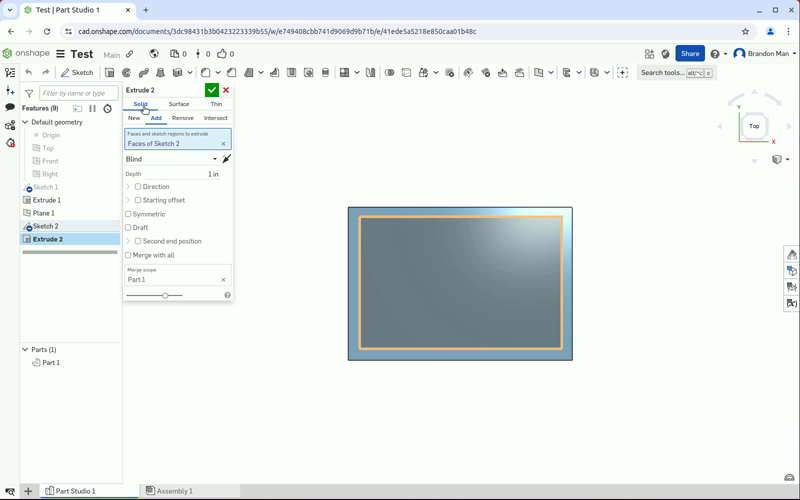
click(143, 106)
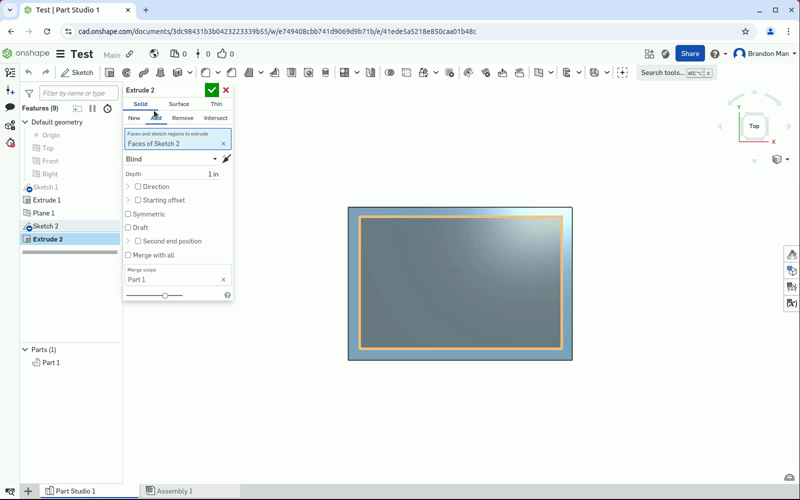
mouse_move(186, 120)
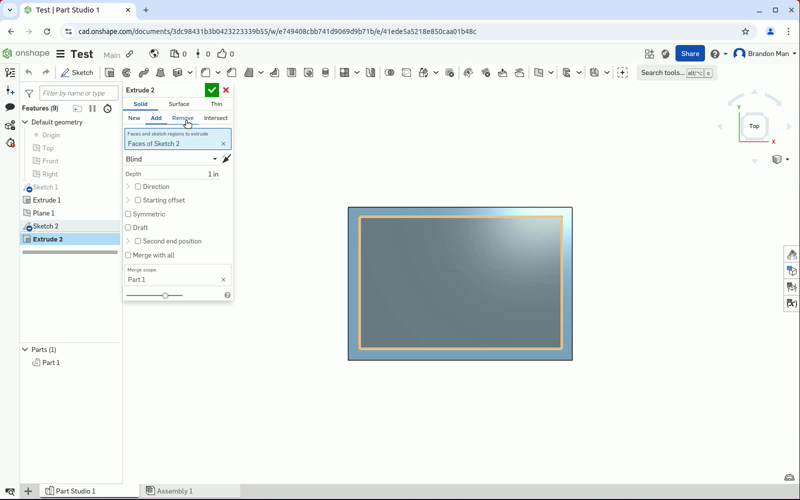
click(186, 120)
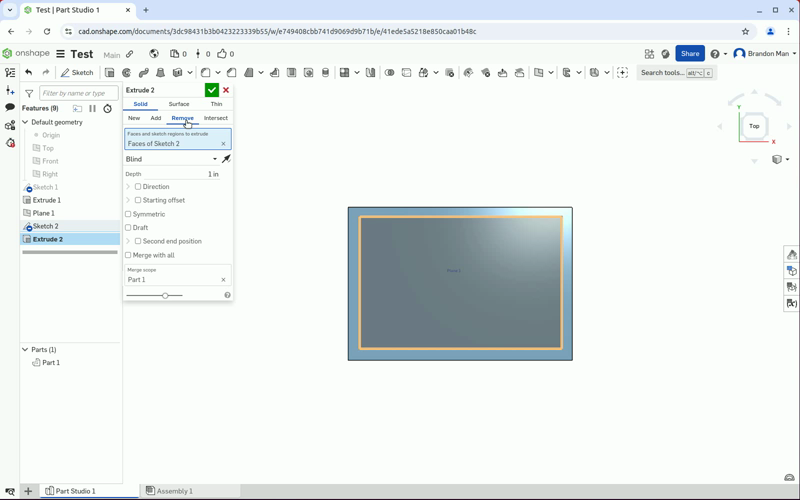
key(tab, 4)
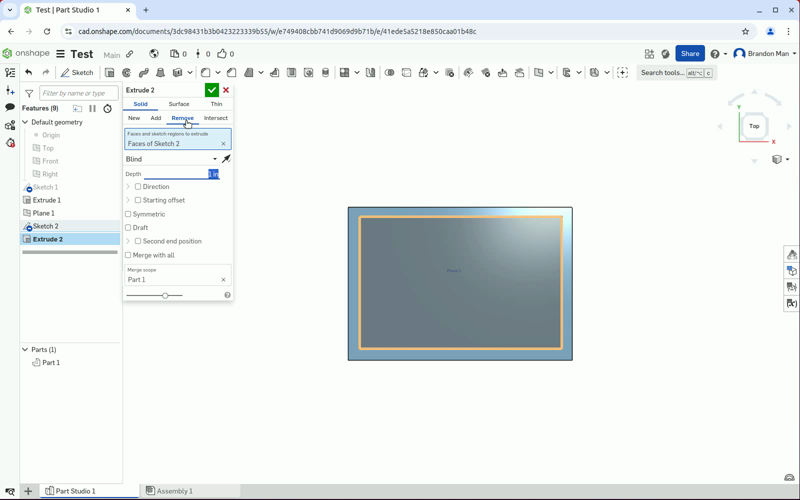
text(19.257)
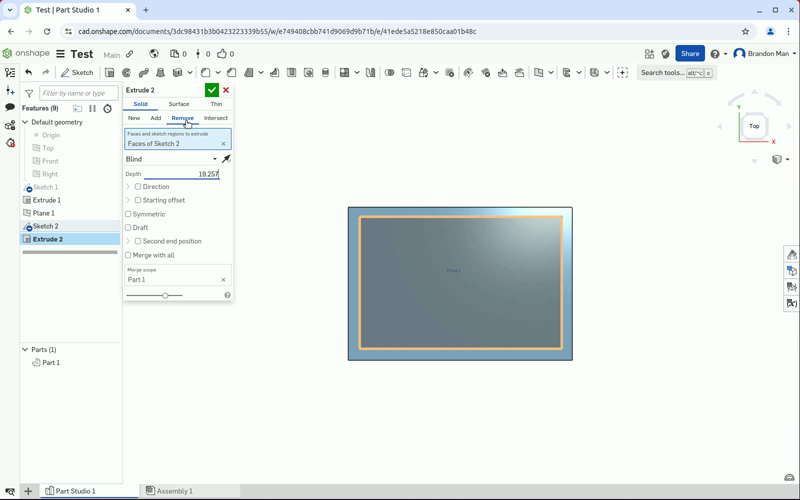
key(tab, 6)
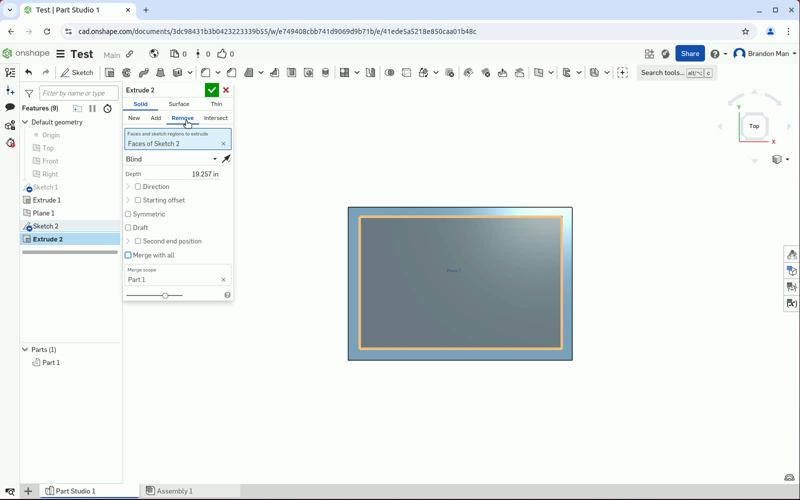
key(space)
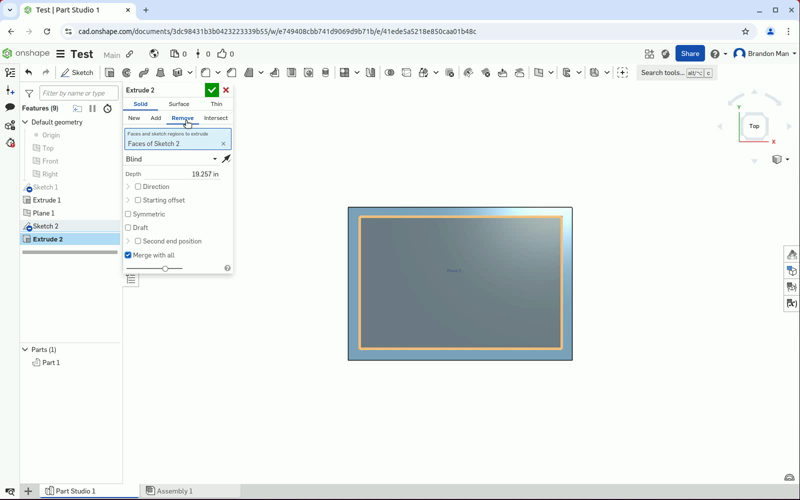
key(enter)
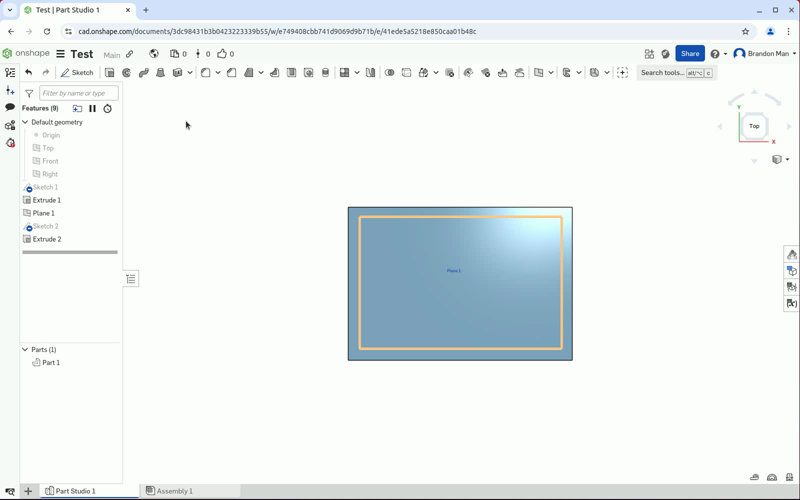
key(shift+h)
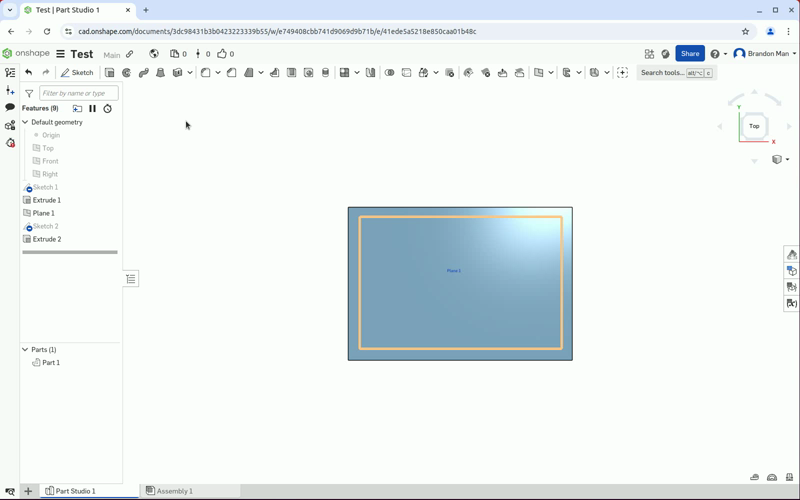
key(shift+h)
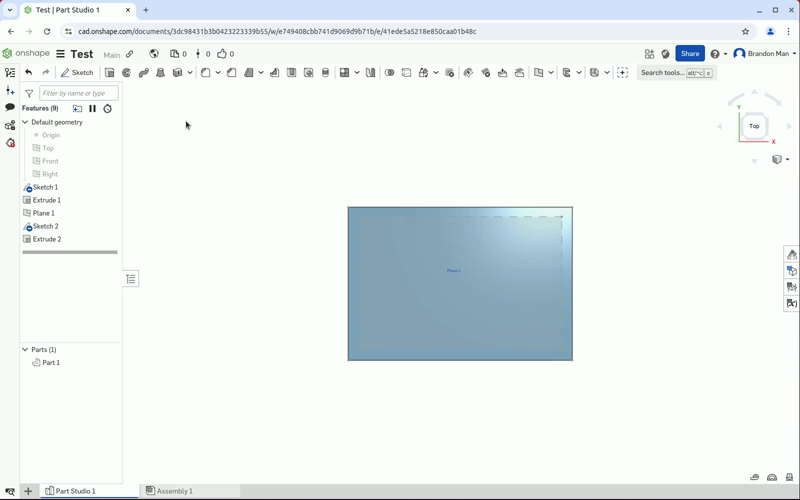
key(shift+7)
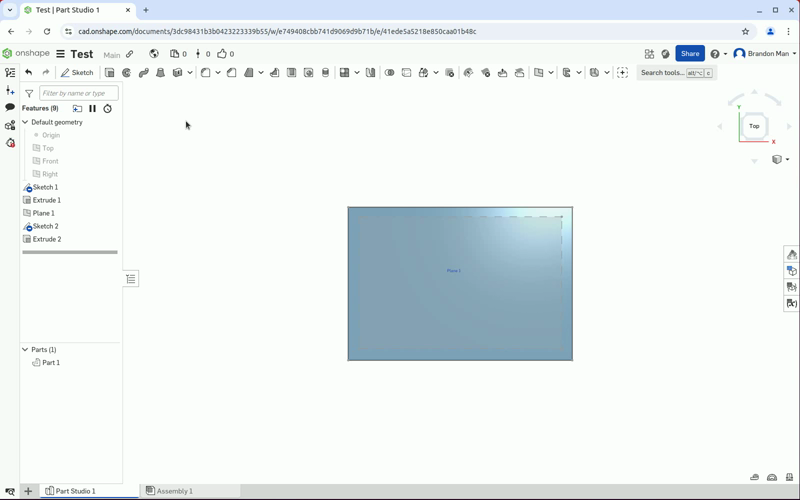
key(up, 3)
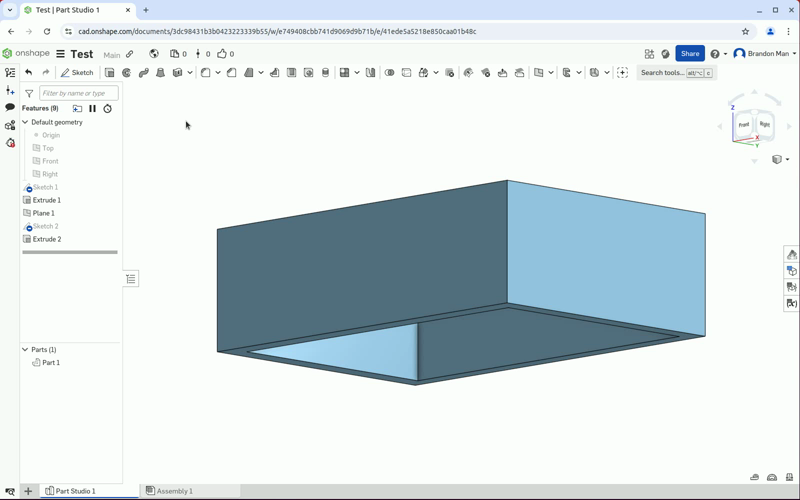
key(left, 3)
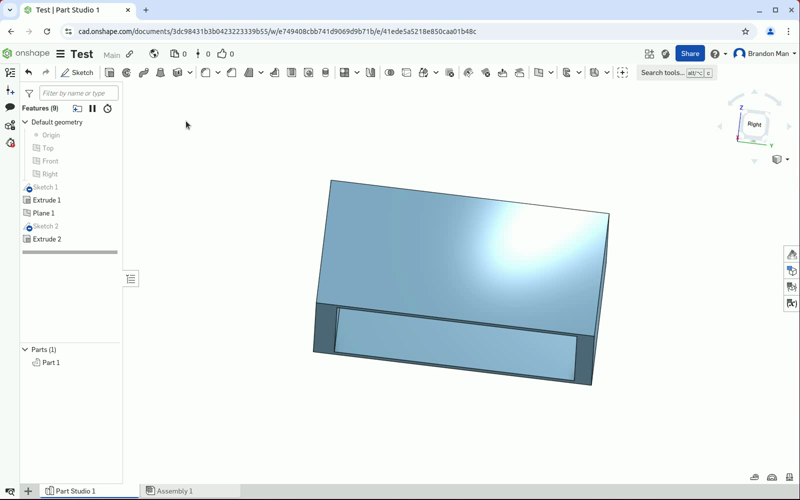
key(right, 3)
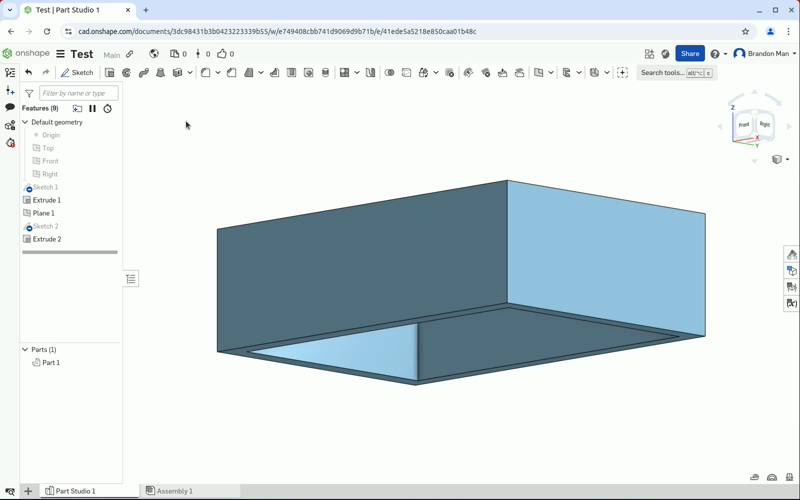
key(down, 3)
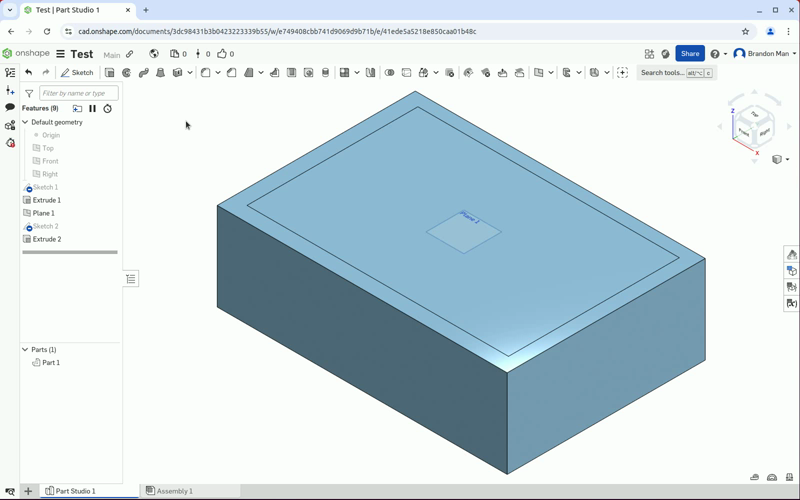
mouse_move(73, 189)
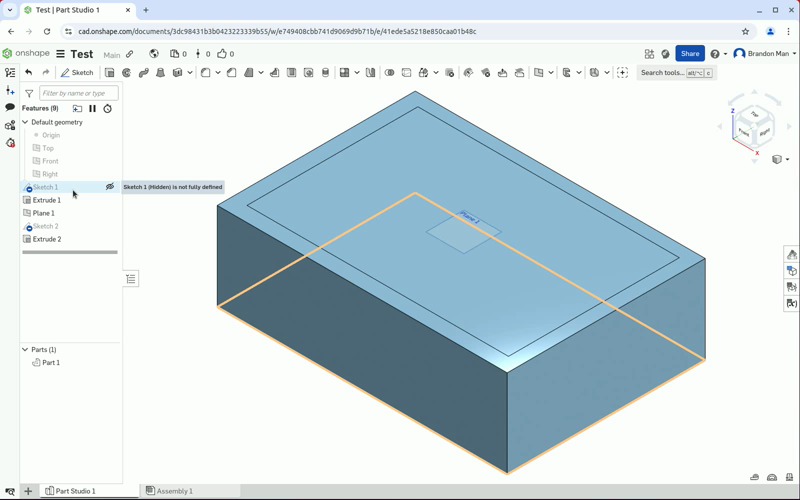
click(73, 189)